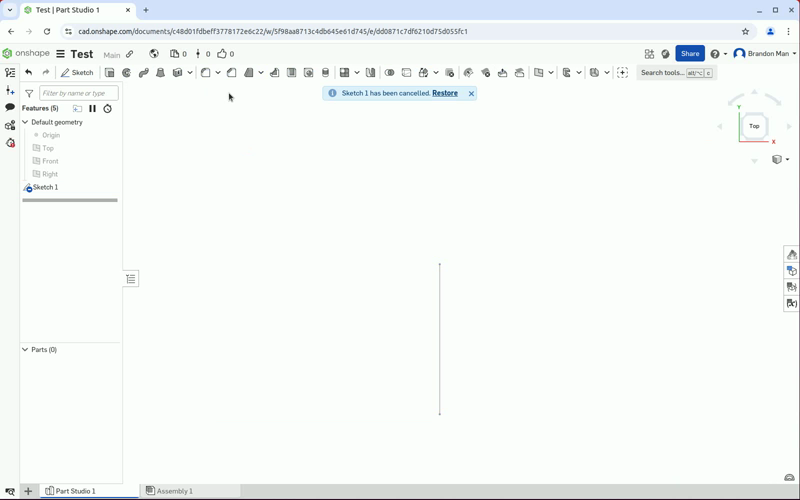
key(shift+h)
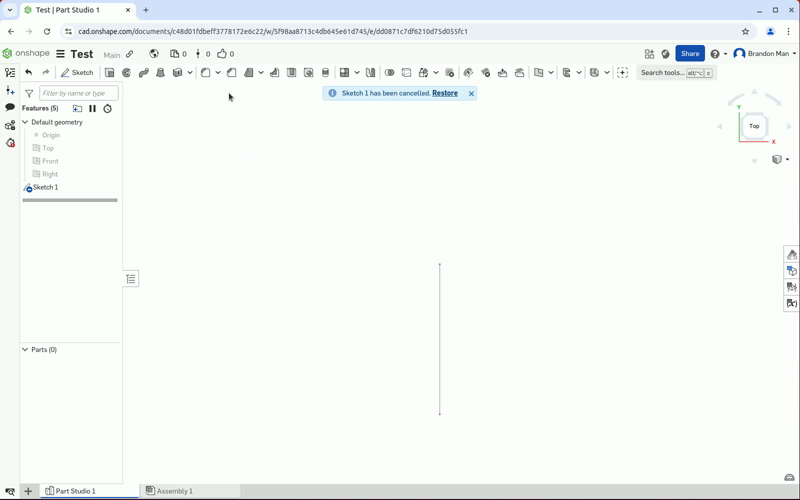
key(shift+s)
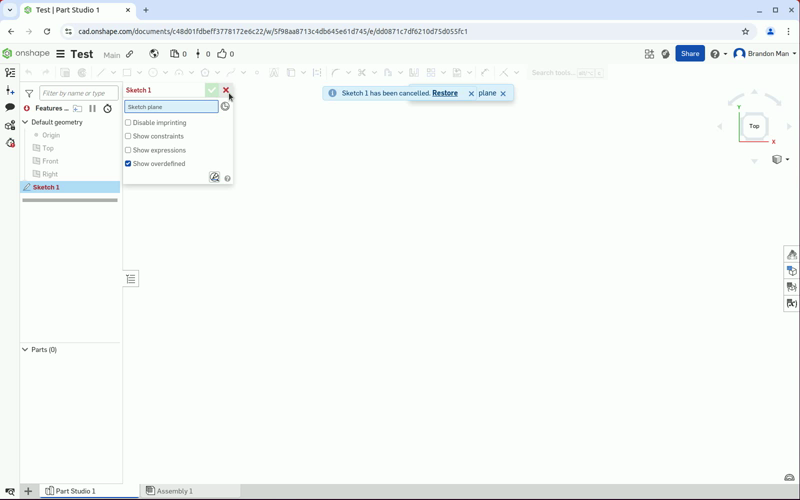
mouse_move(73, 150)
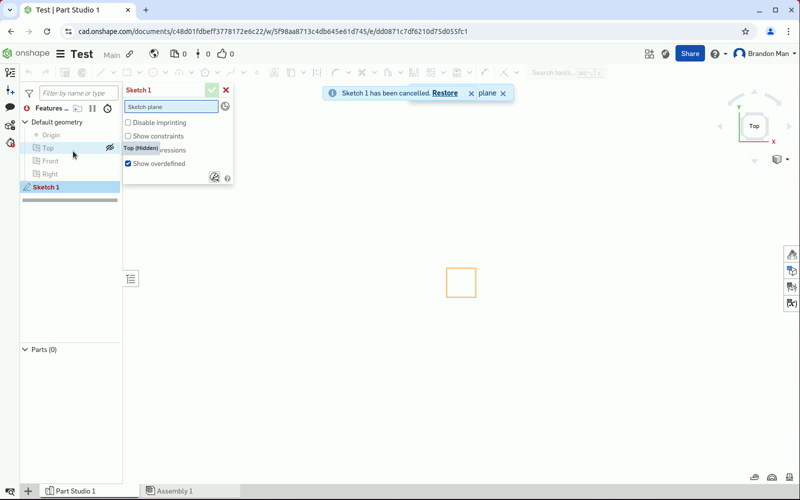
click(73, 150)
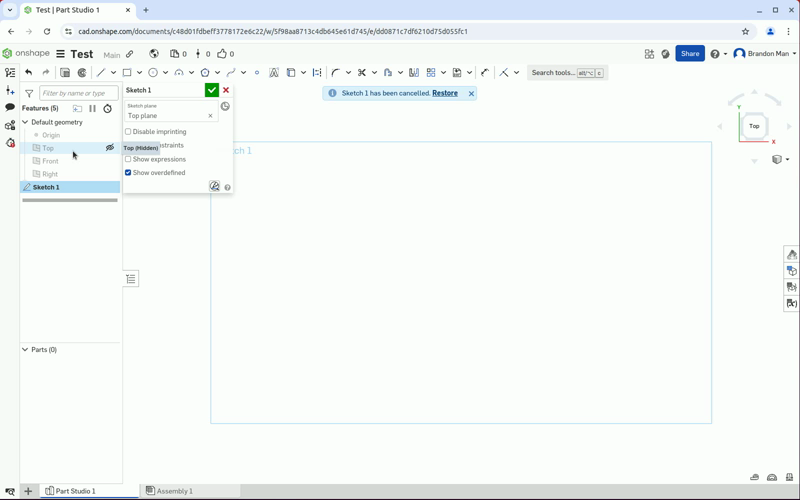
mouse_move(73, 352)
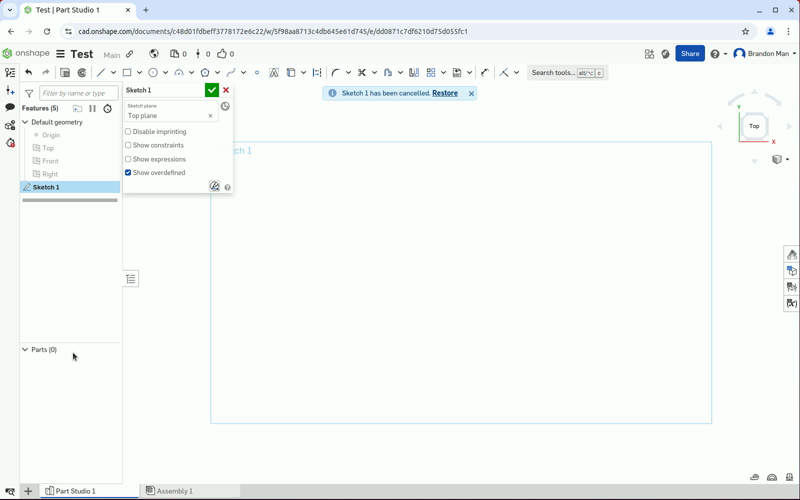
key(y)
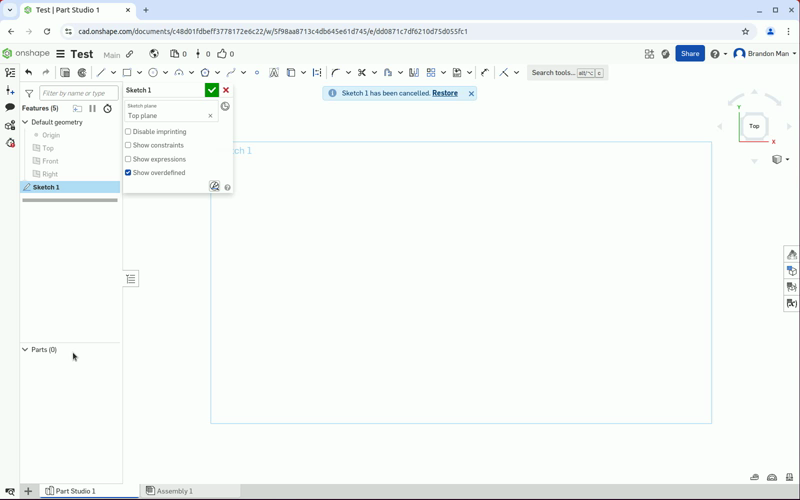
key(l)
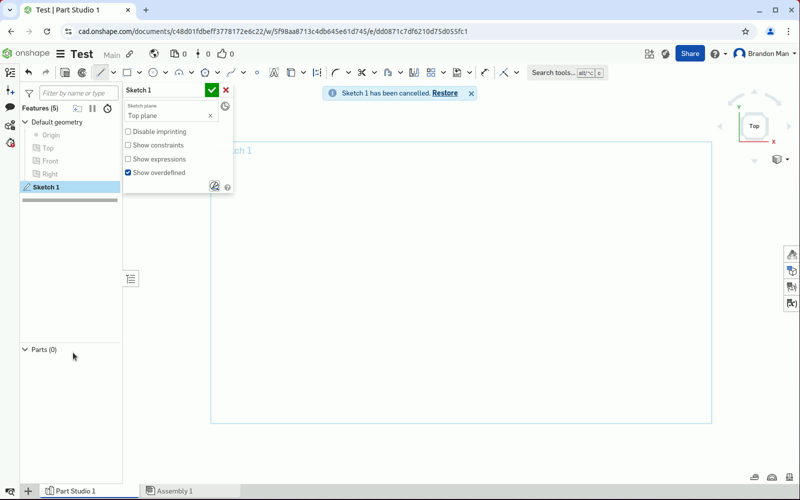
key_down(shift)
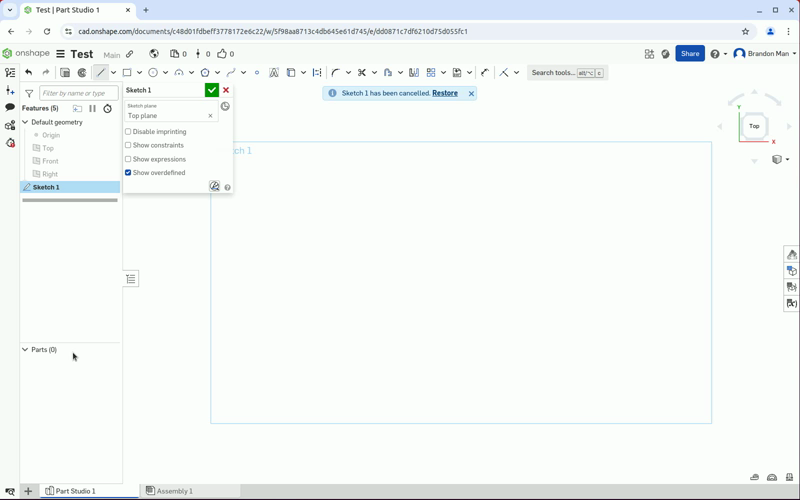
mouse_move(348, 395)
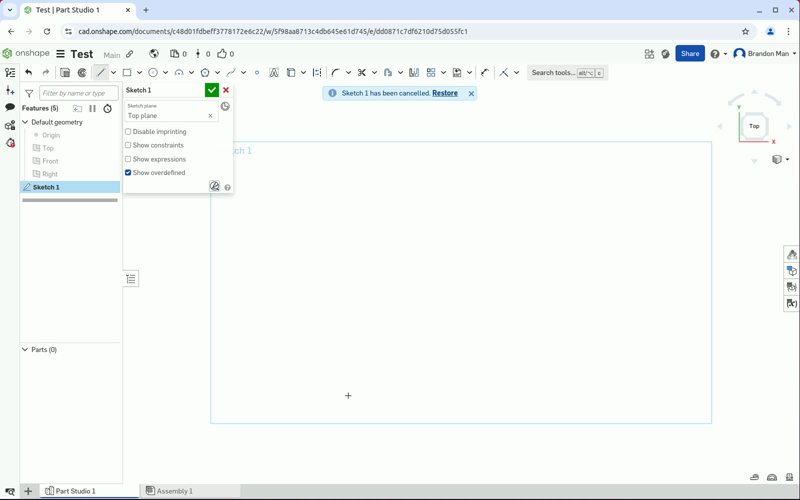
click(348, 395)
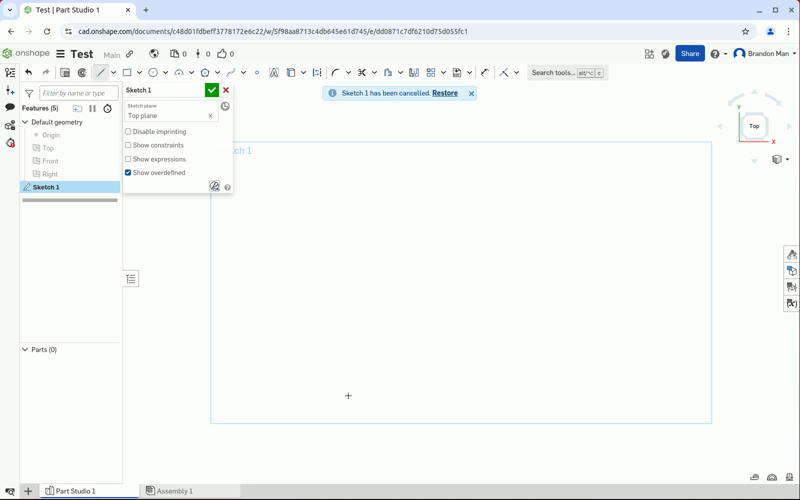
key_up(shift)
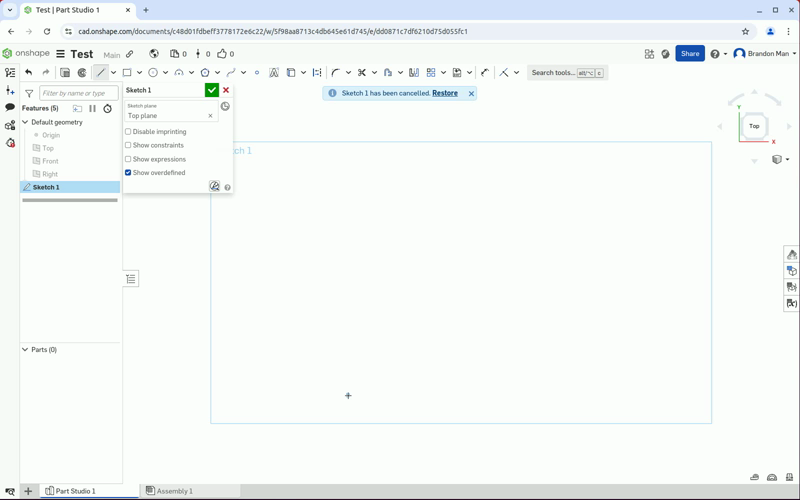
key_down(shift)
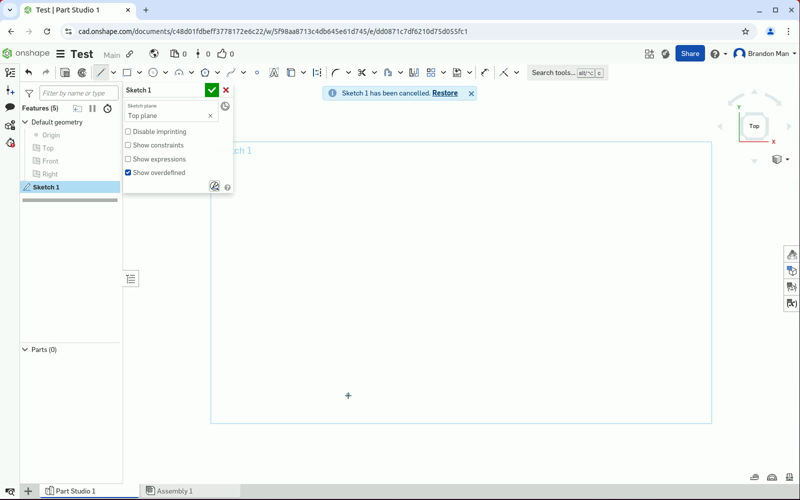
mouse_move(572, 395)
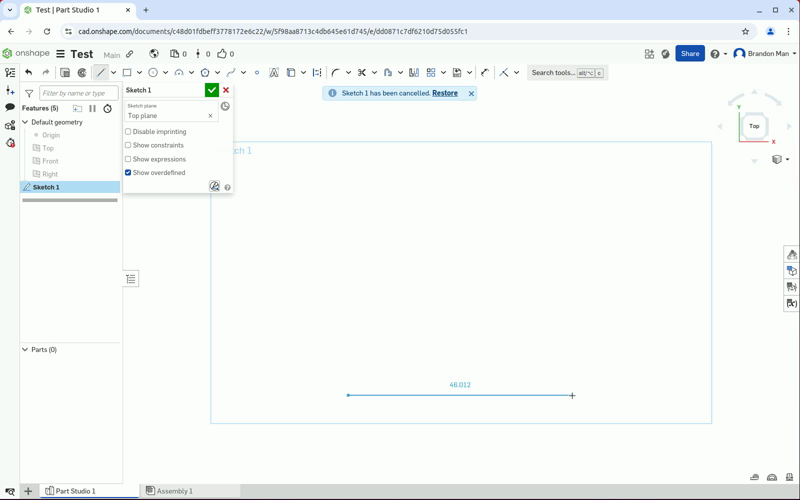
click(572, 395)
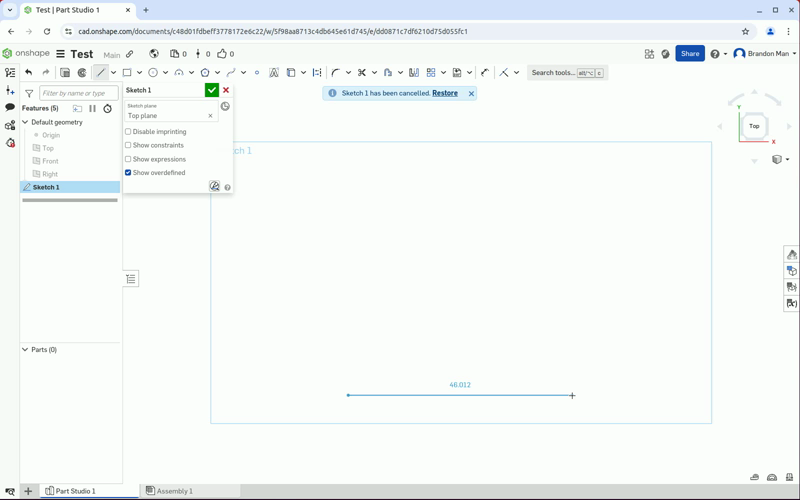
key_up(shift)
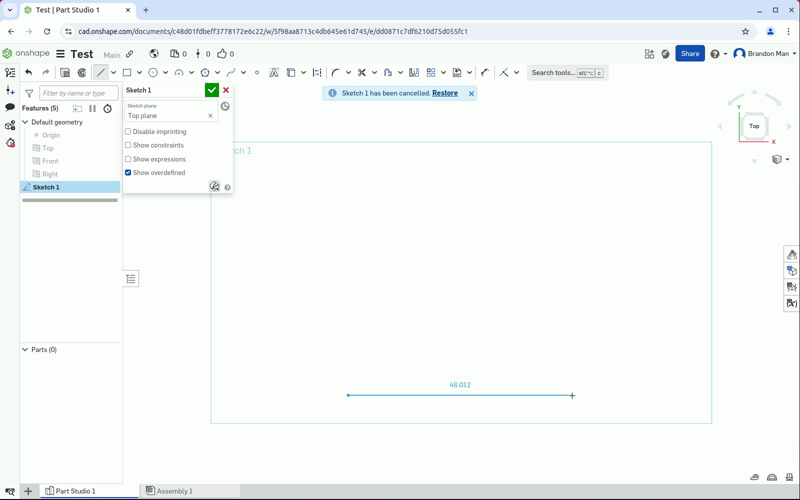
key_down(shift)
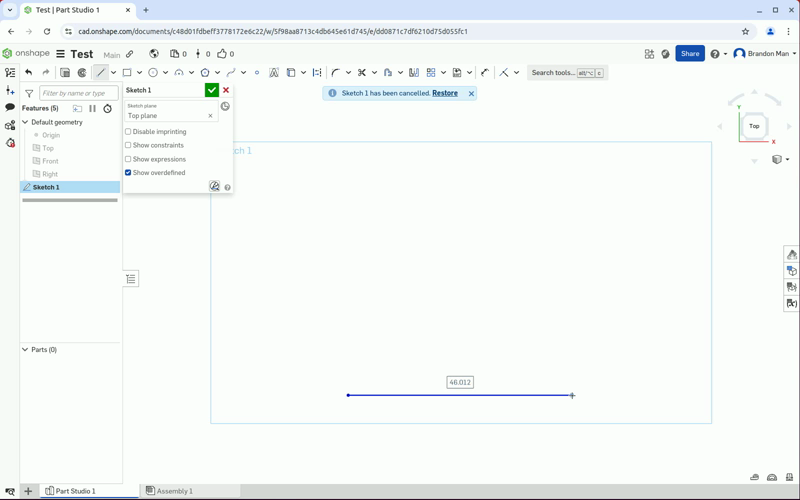
mouse_move(572, 171)
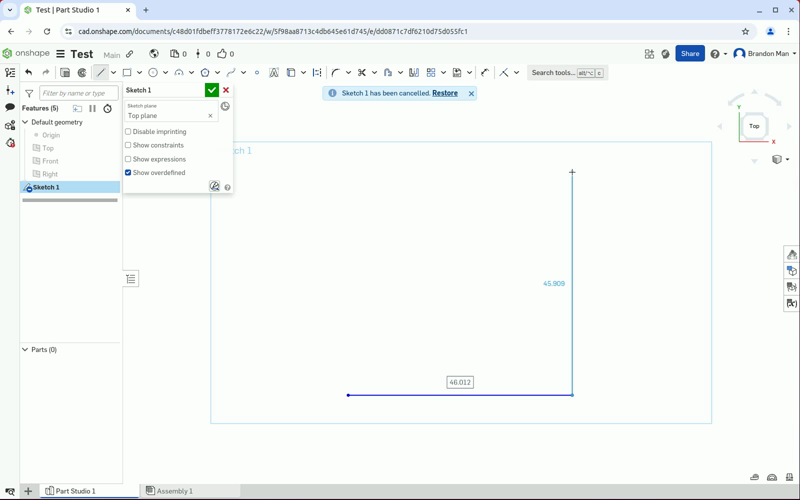
click(572, 171)
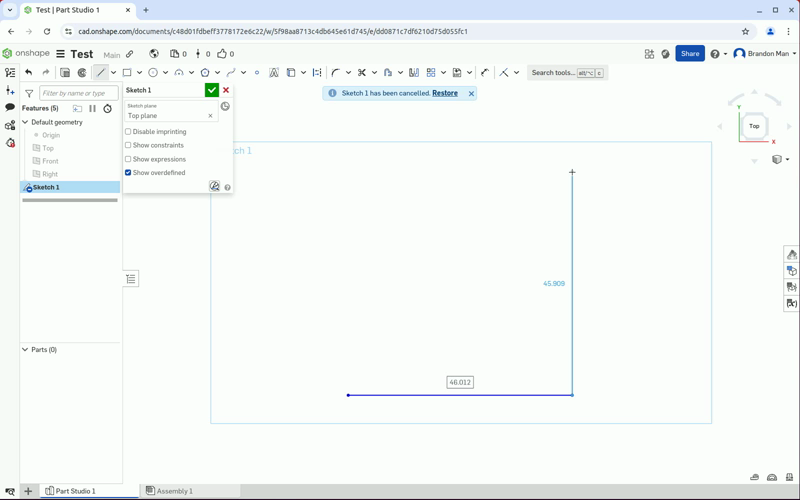
key_up(shift)
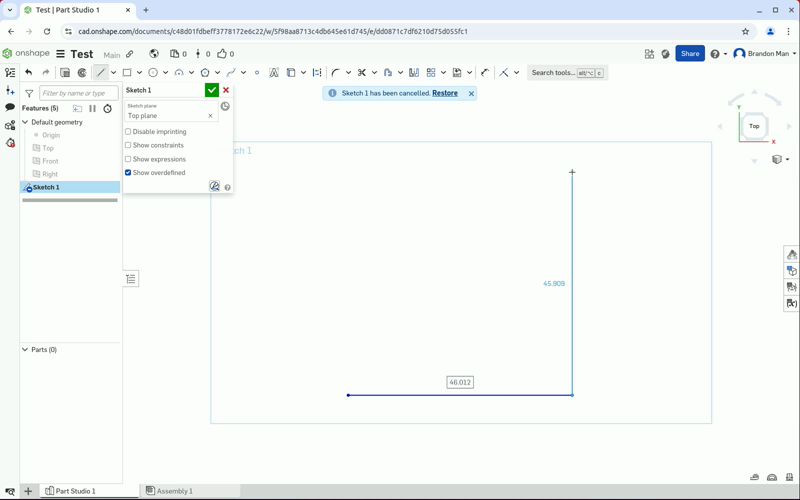
key_down(shift)
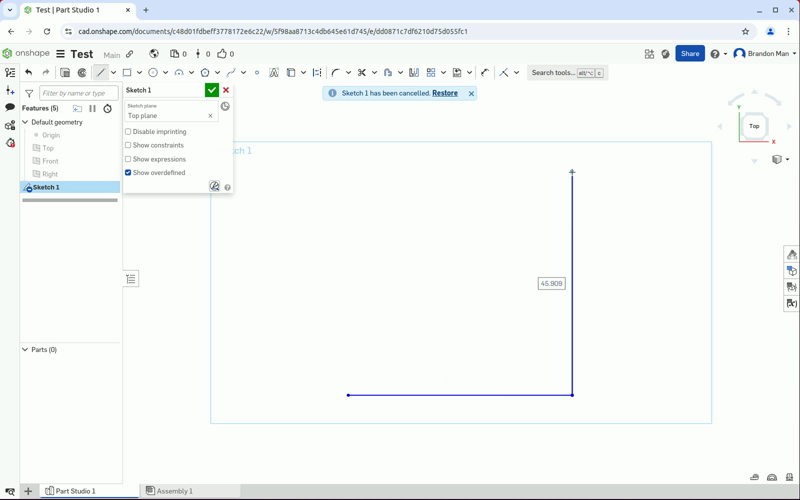
mouse_move(348, 171)
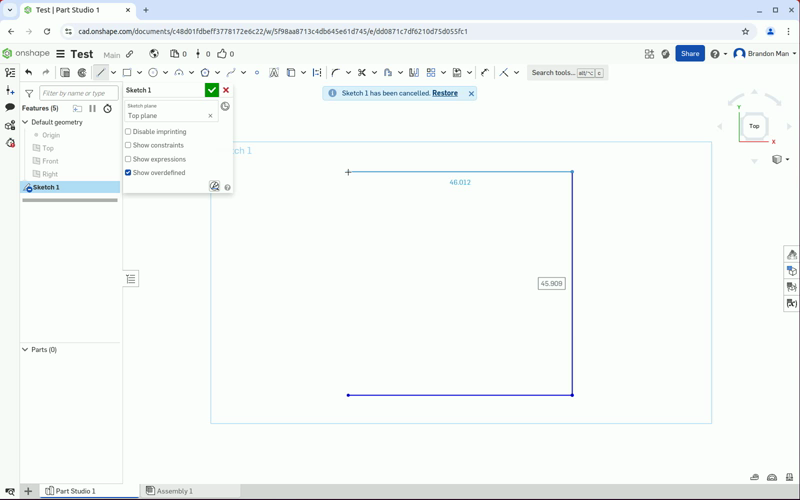
click(348, 171)
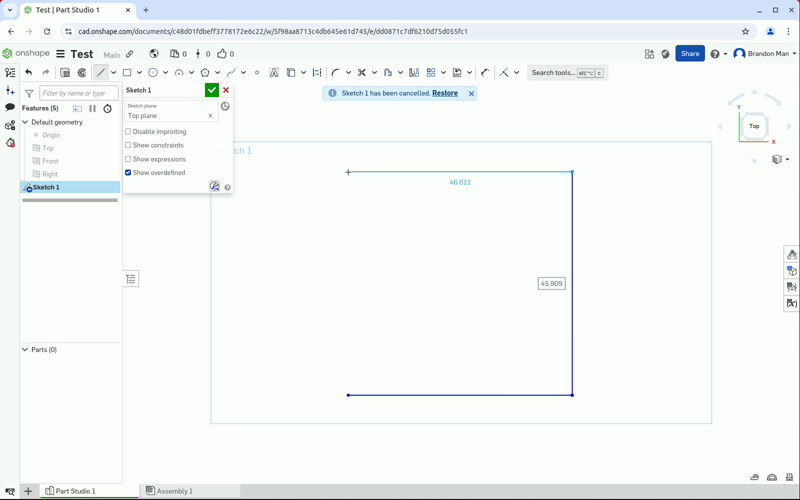
key_up(shift)
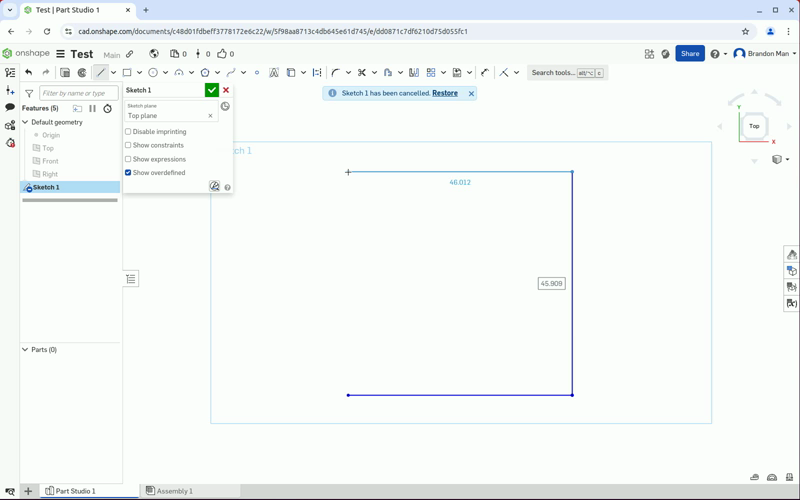
key_down(shift)
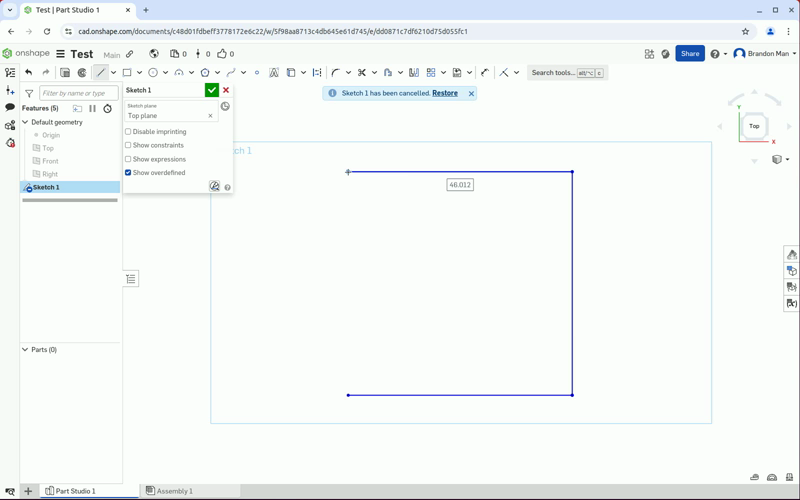
mouse_move(348, 395)
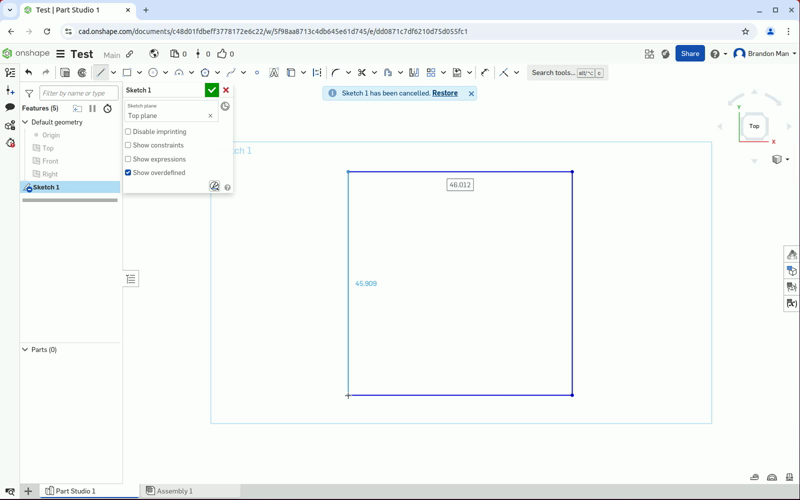
key_up(shift)
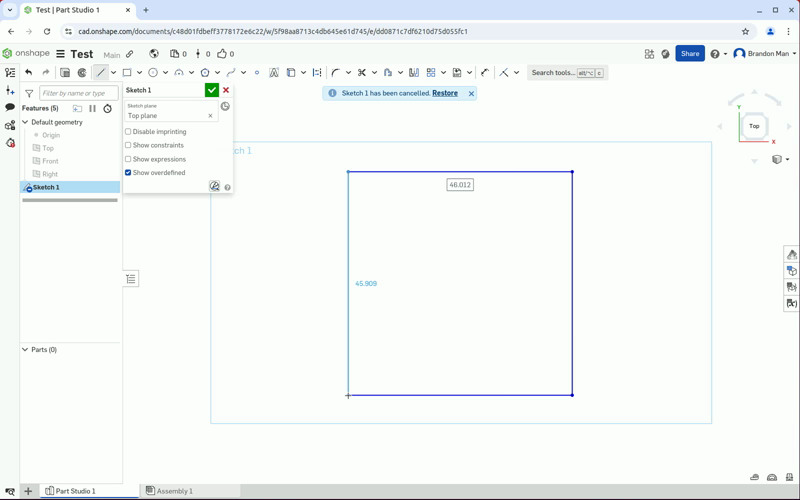
click(348, 395)
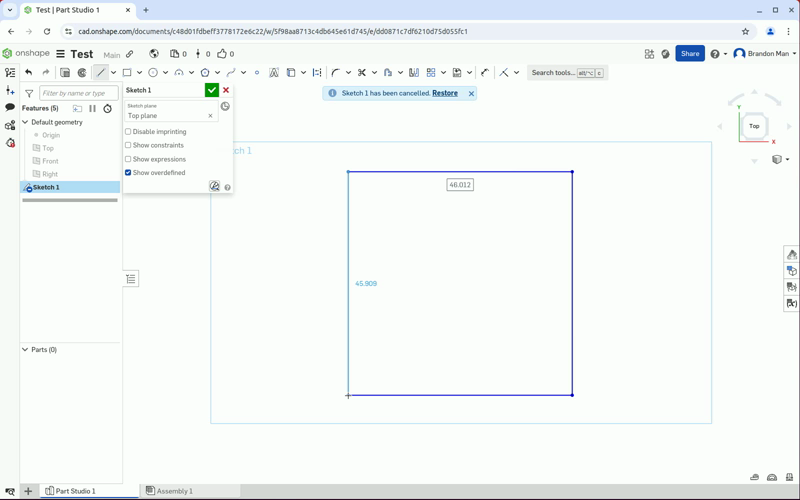
key(esc)
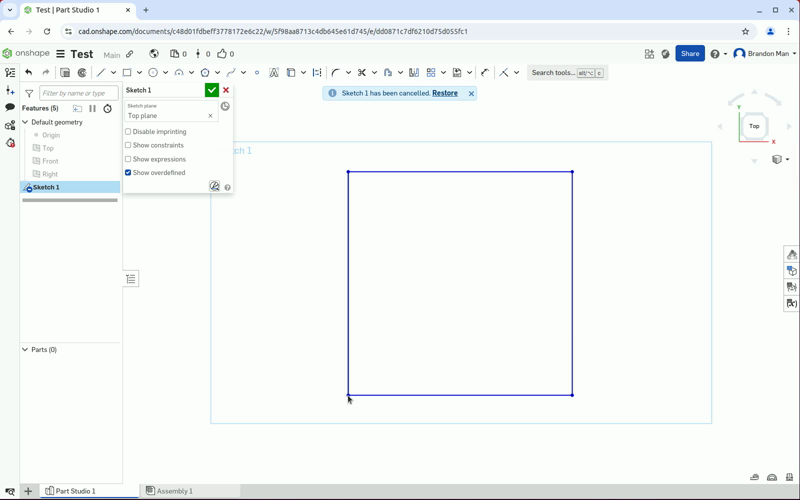
mouse_move(511, 231)
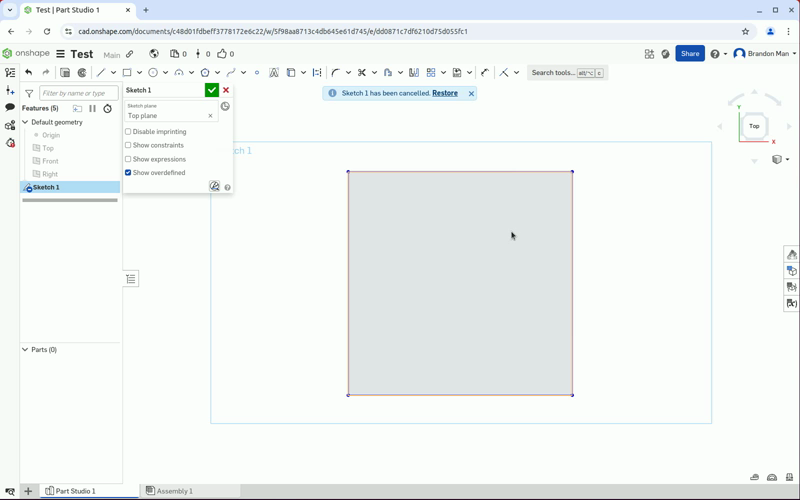
click(511, 231)
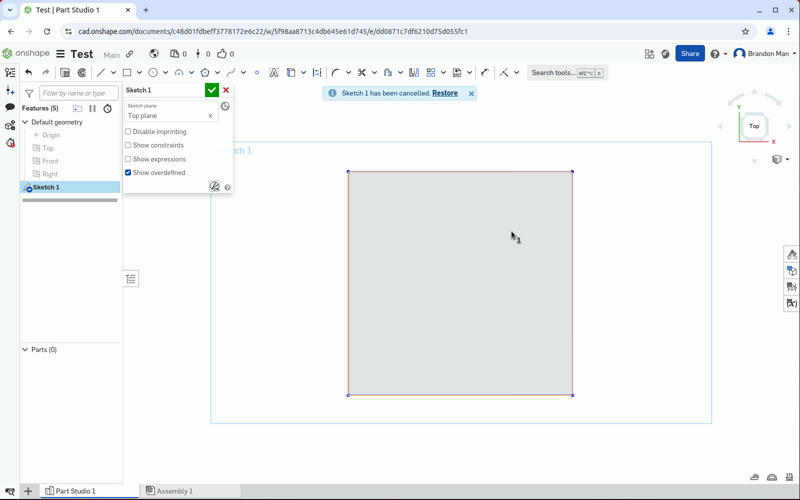
mouse_move(73, 352)
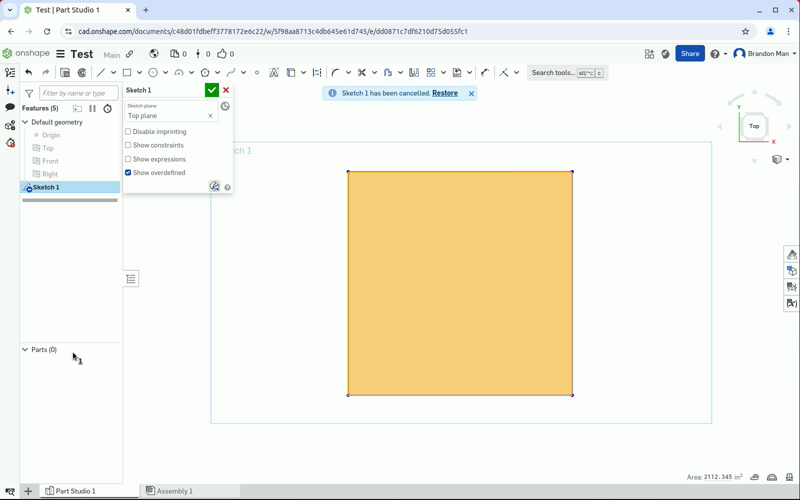
key(shift+y)
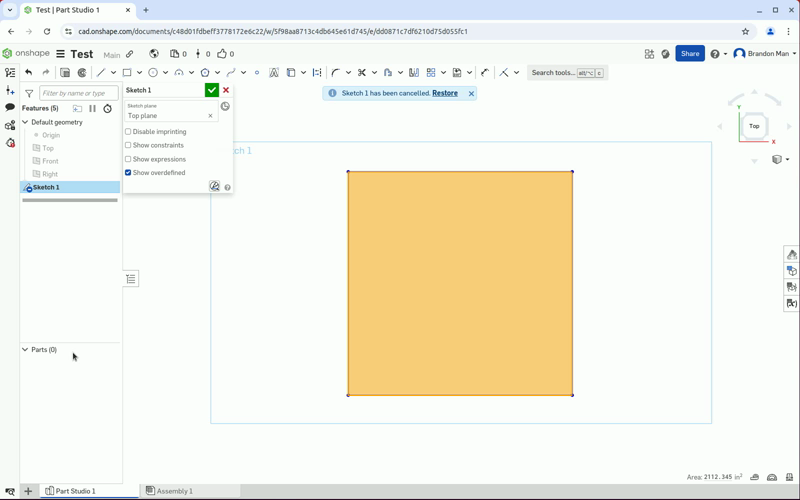
key(shift+e)
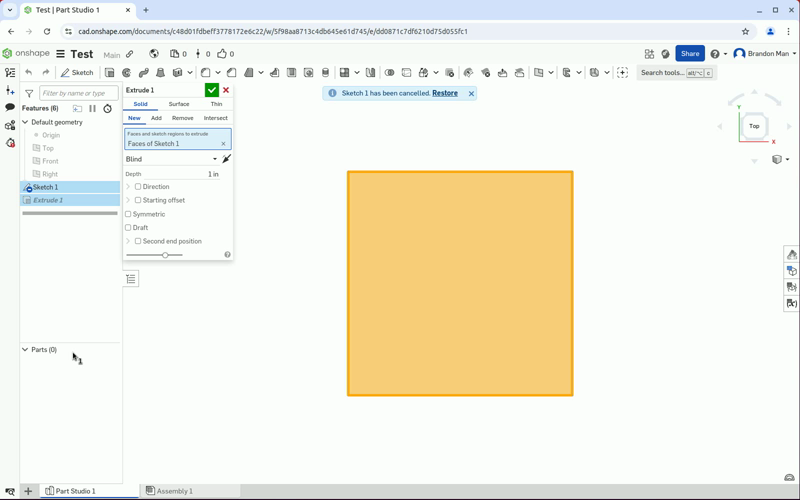
mouse_move(143, 106)
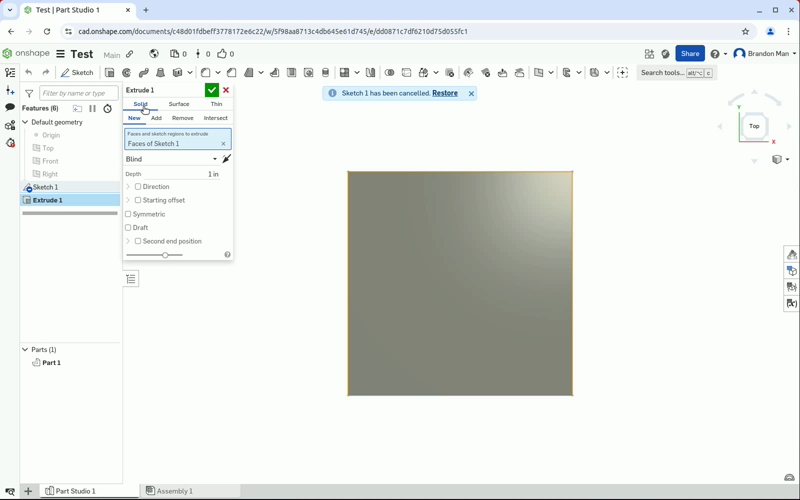
click(143, 106)
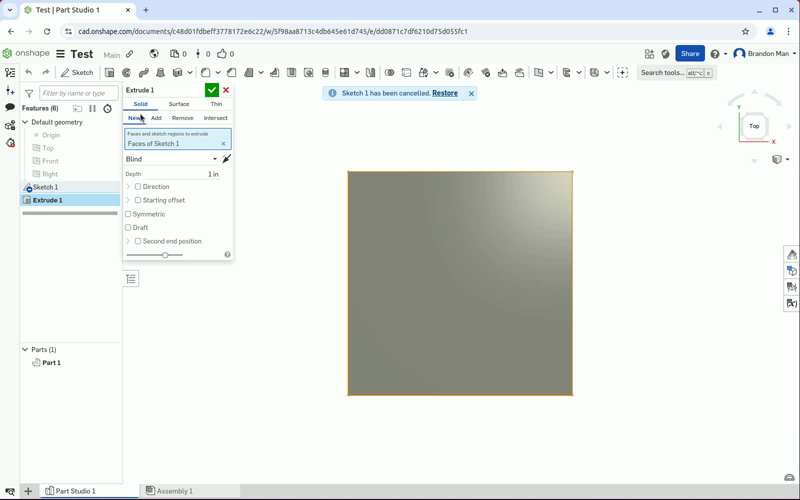
mouse_move(137, 120)
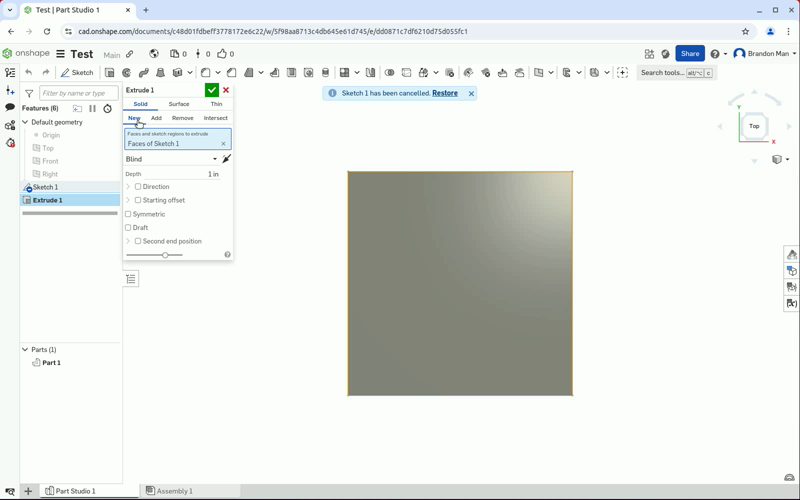
click(137, 120)
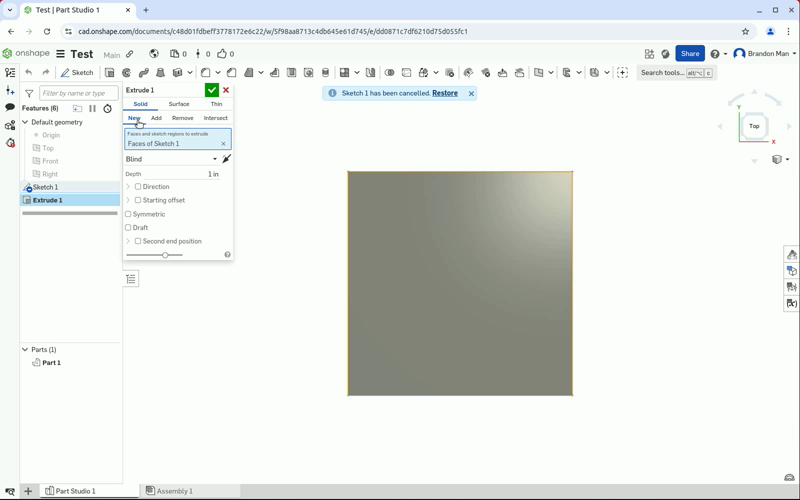
key(tab, 4)
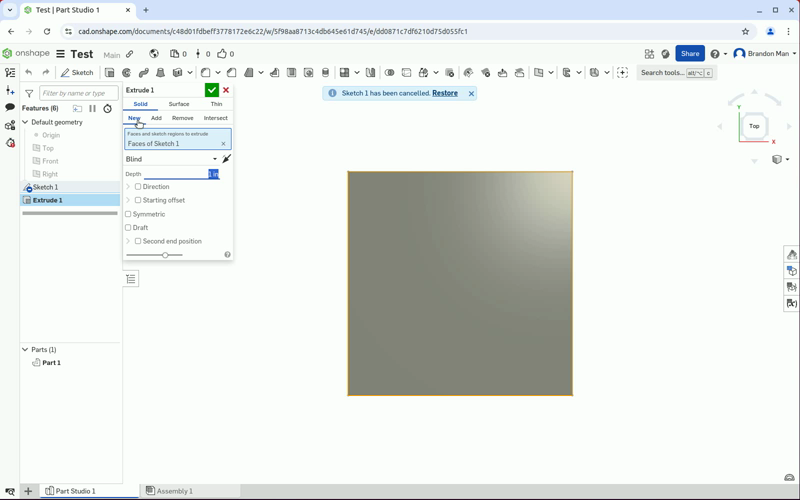
text(10.832)
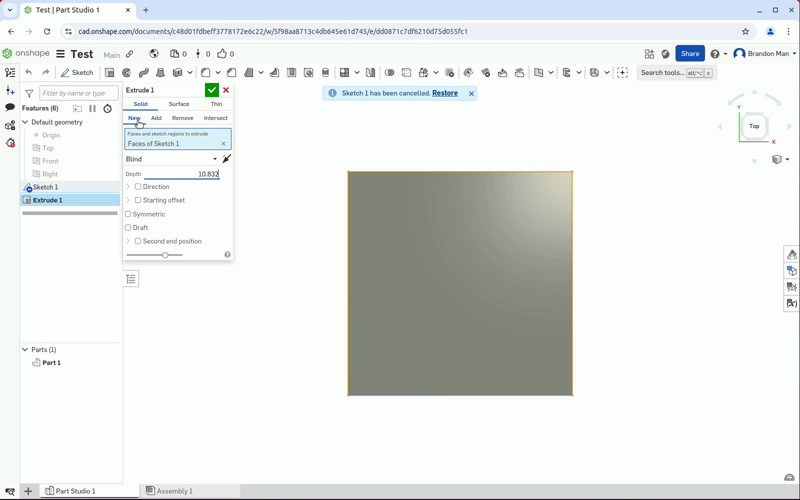
key(enter)
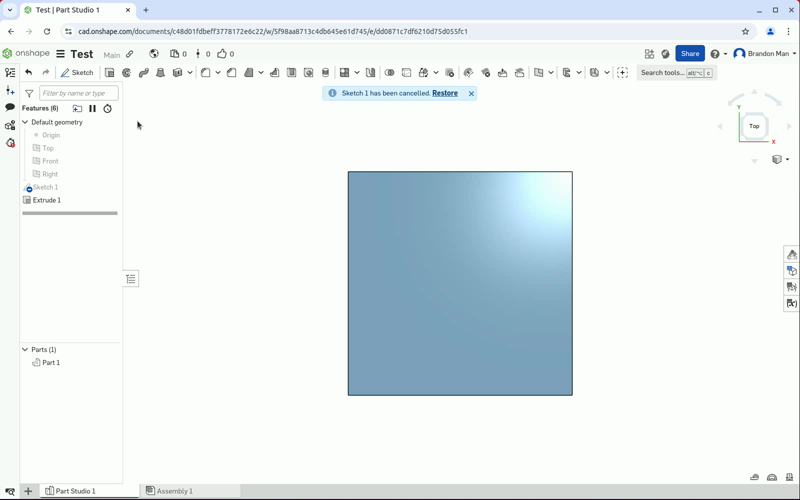
key(shift+h)
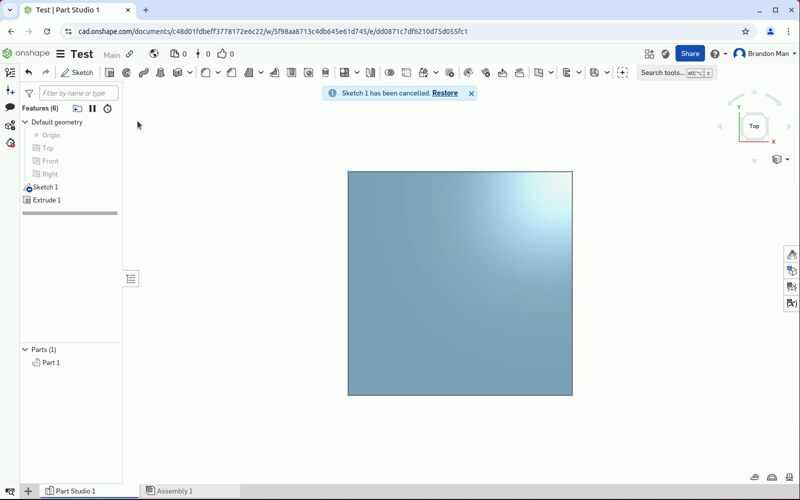
key(shift+h)
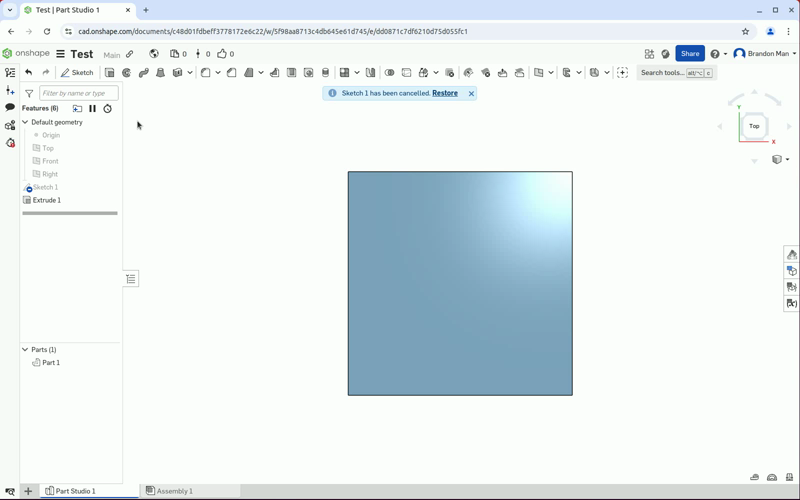
mouse_move(73, 189)
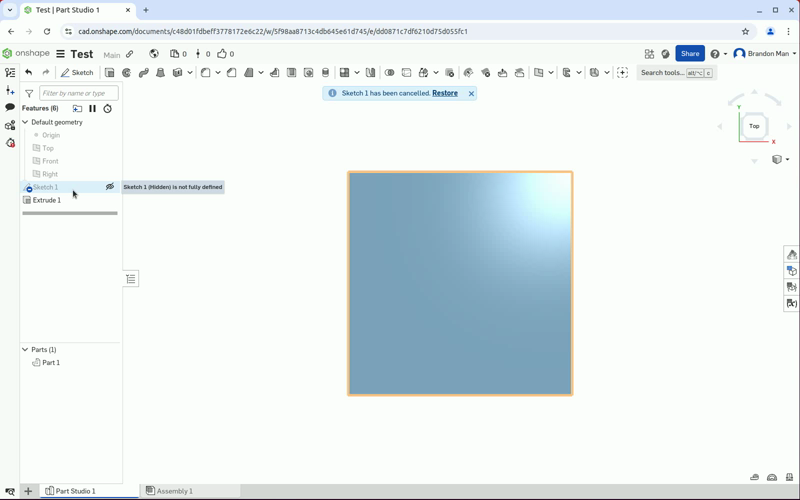
click(73, 189)
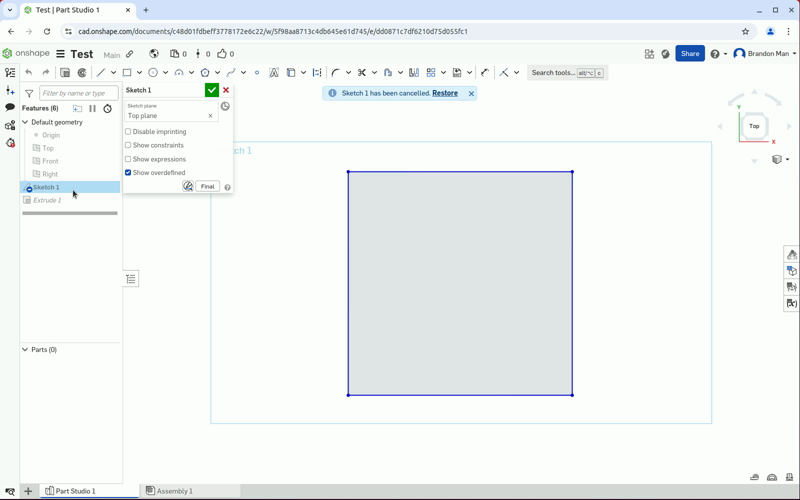
mouse_move(229, 92)
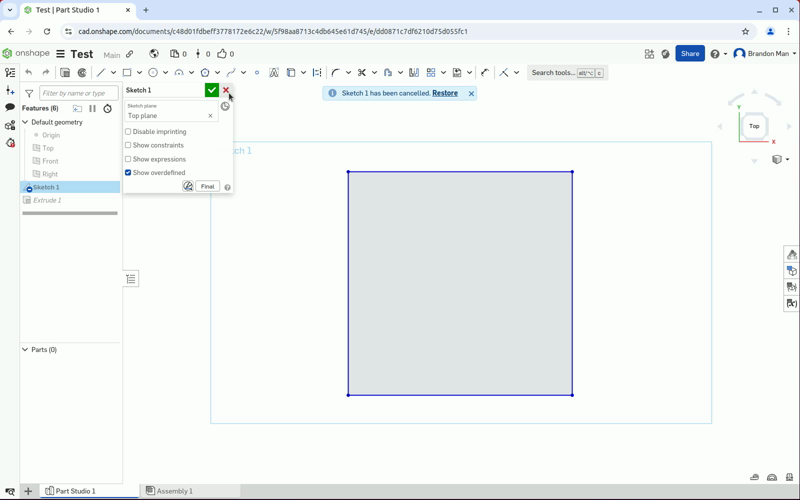
click(229, 92)
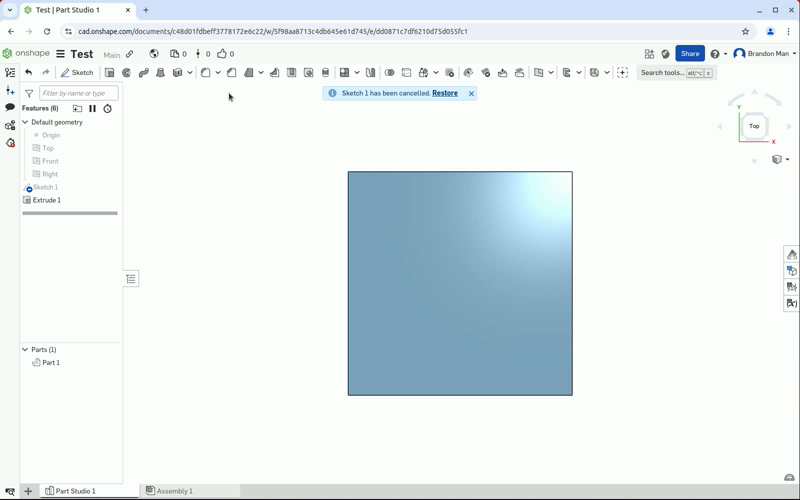
mouse_move(541, 75)
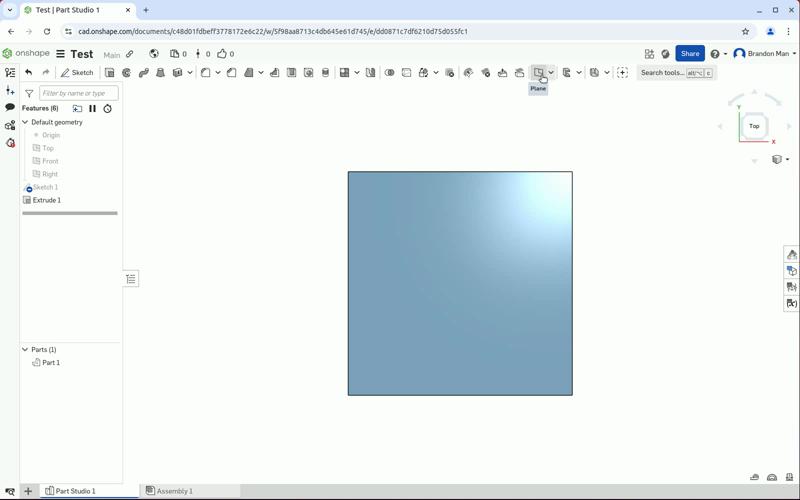
click(541, 75)
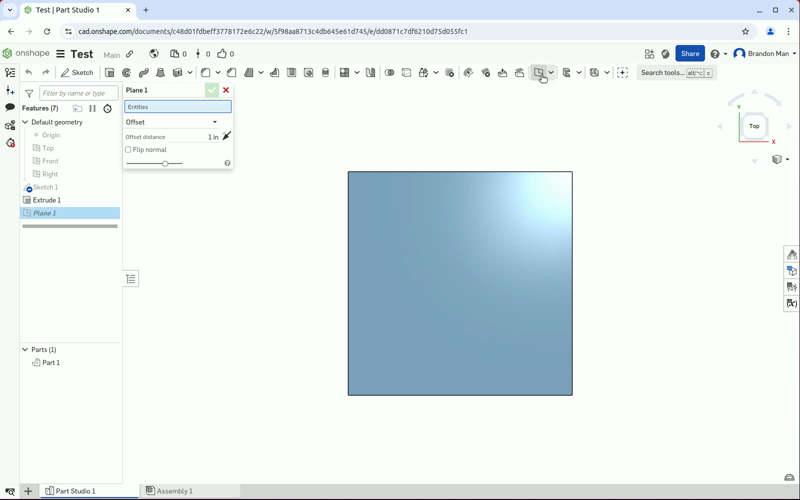
mouse_move(73, 150)
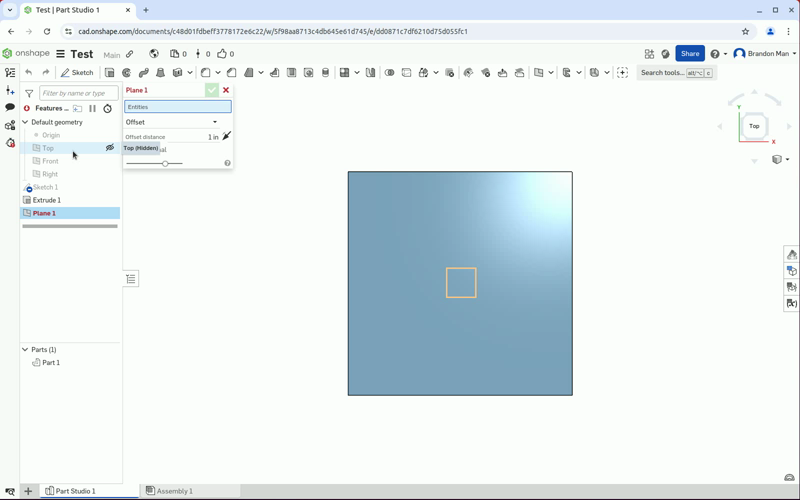
click(73, 150)
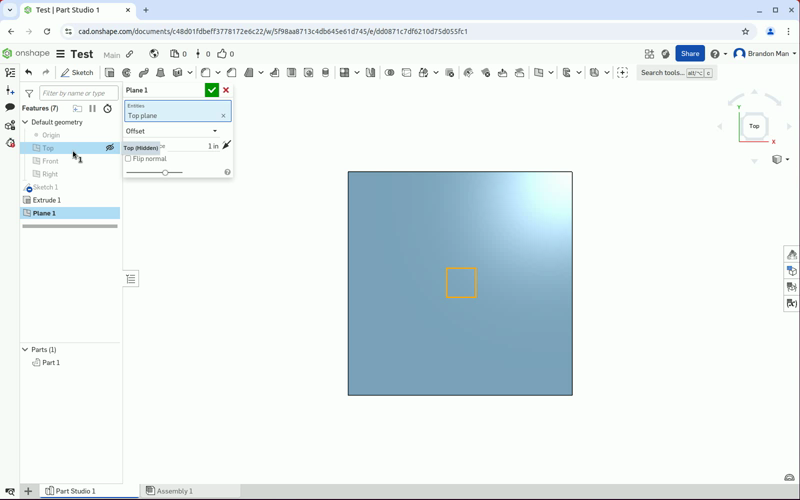
key(tab, 2)
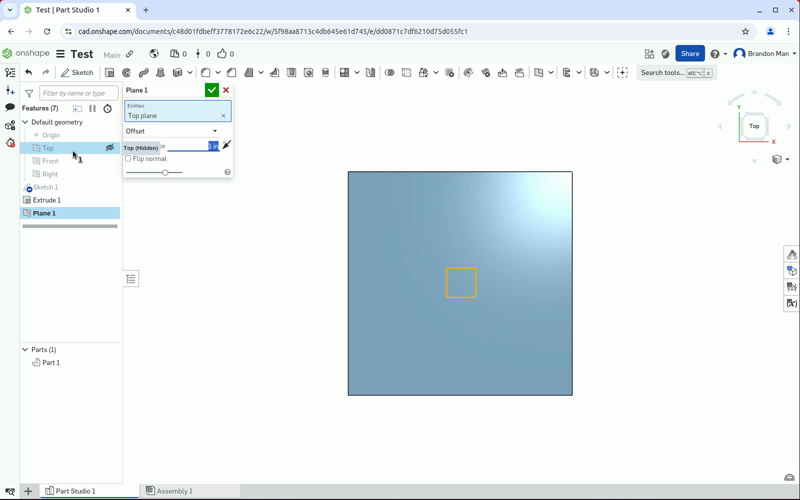
text(10.845)
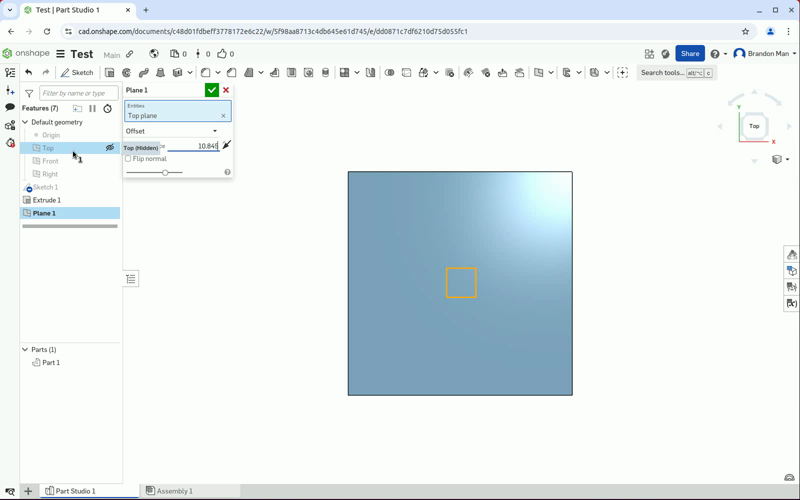
key(enter, 2)
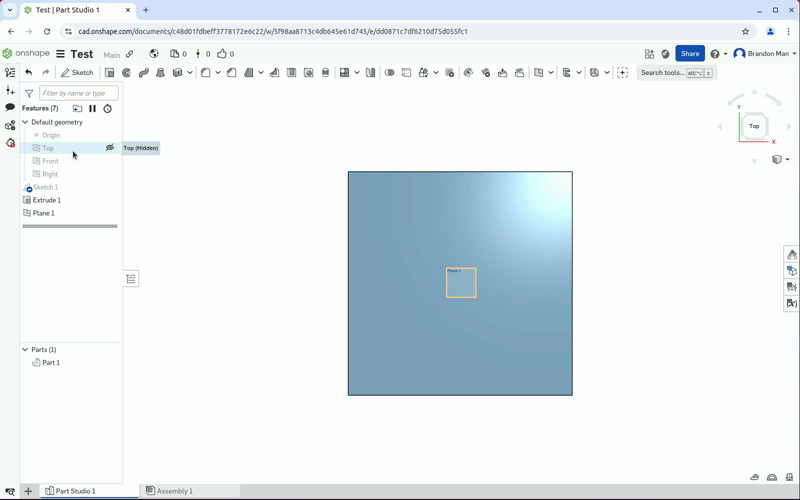
key(shift+s)
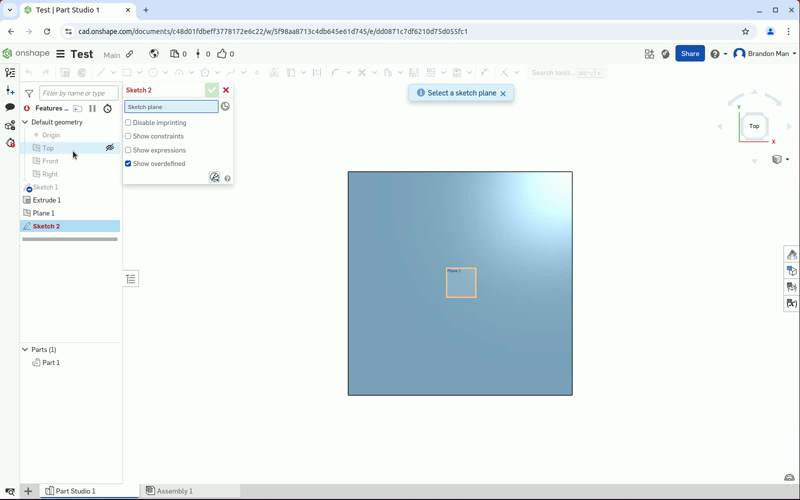
mouse_move(73, 215)
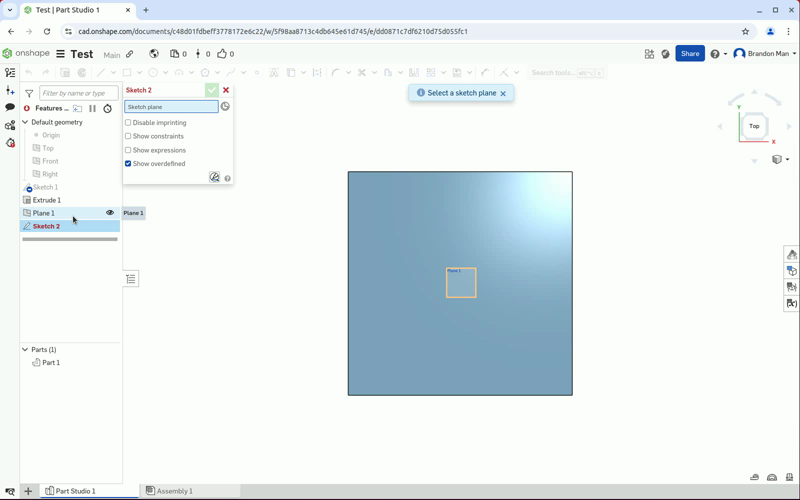
click(73, 215)
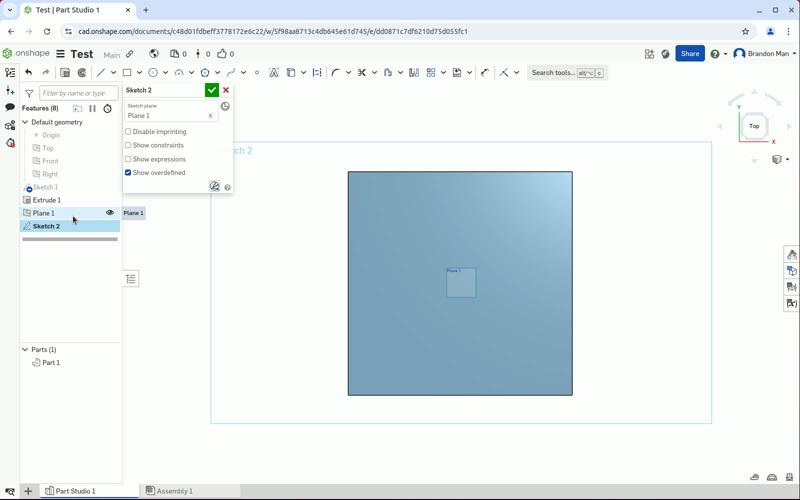
mouse_move(73, 352)
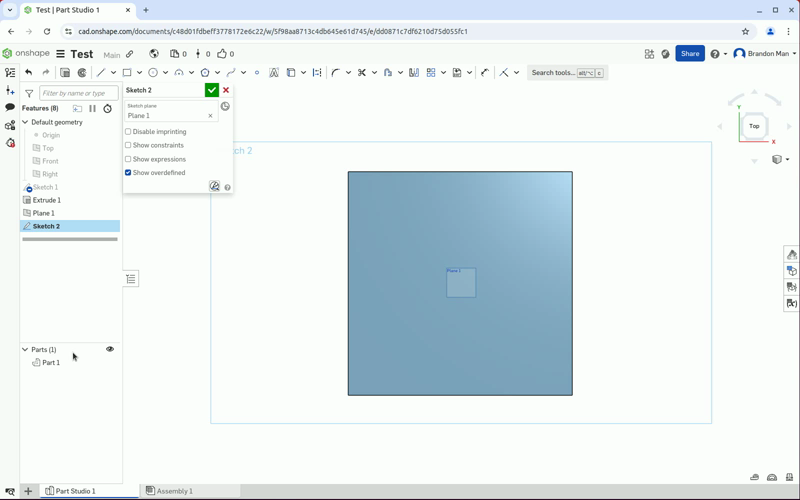
key(y)
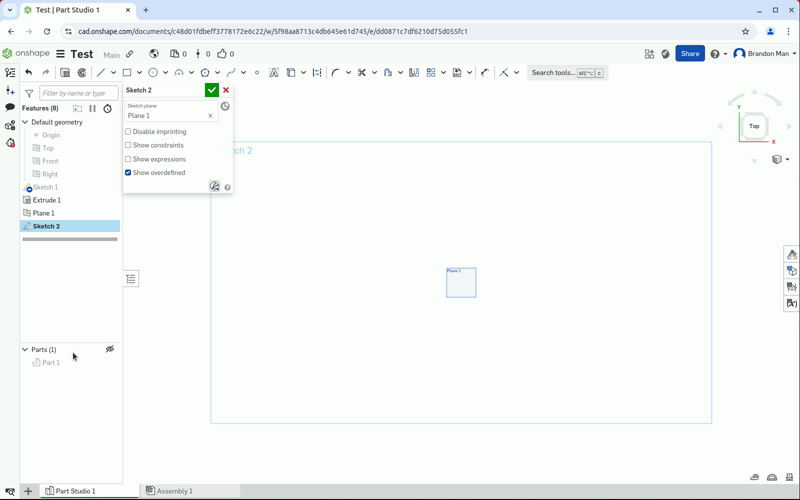
key(c)
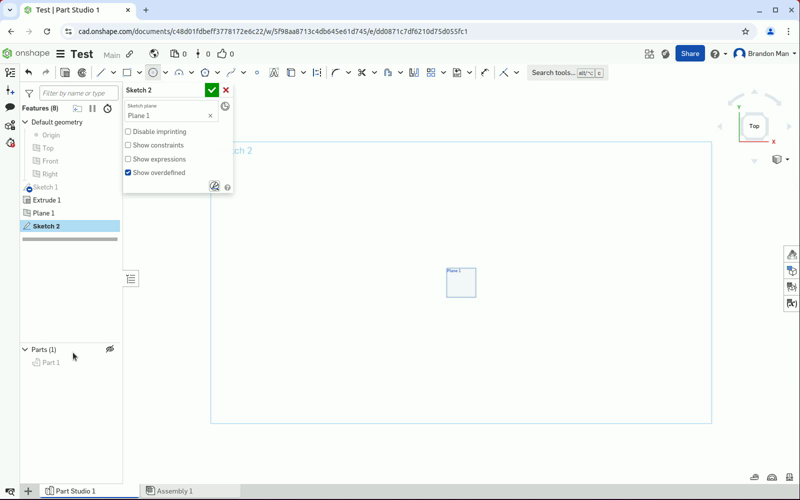
key_down(shift)
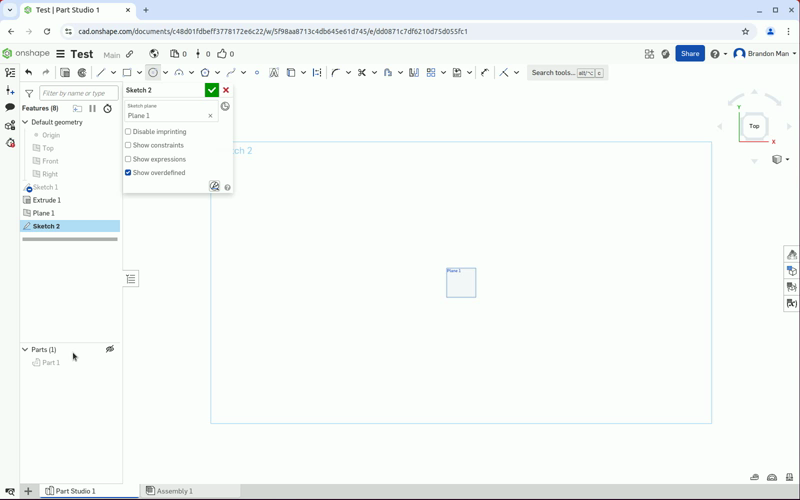
mouse_move(454, 303)
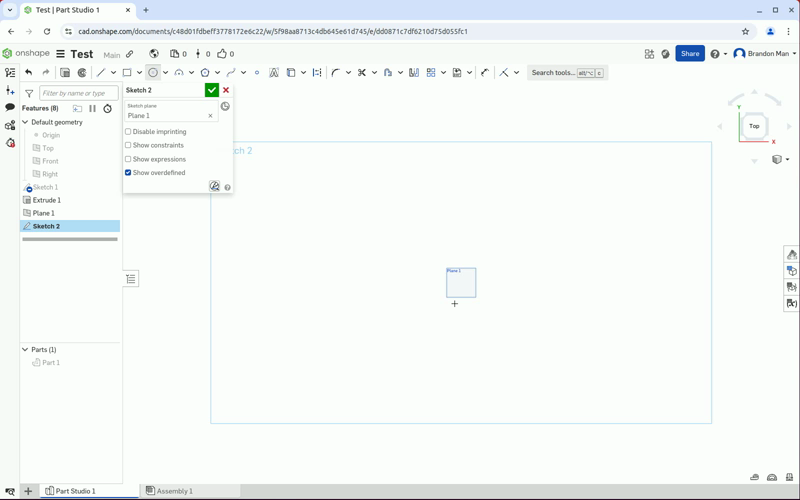
click(454, 303)
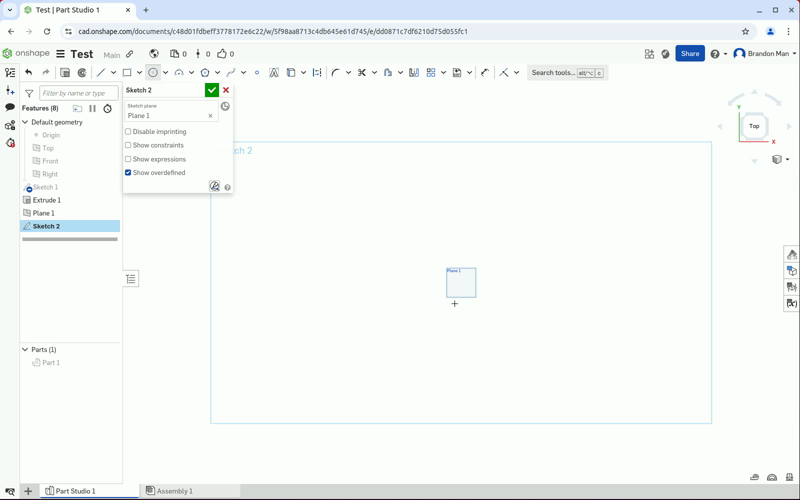
key_up(shift)
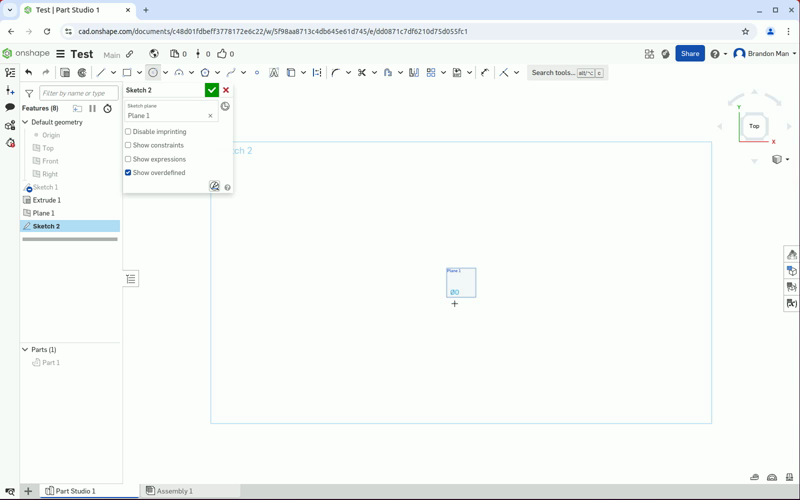
mouse_move(528, 303)
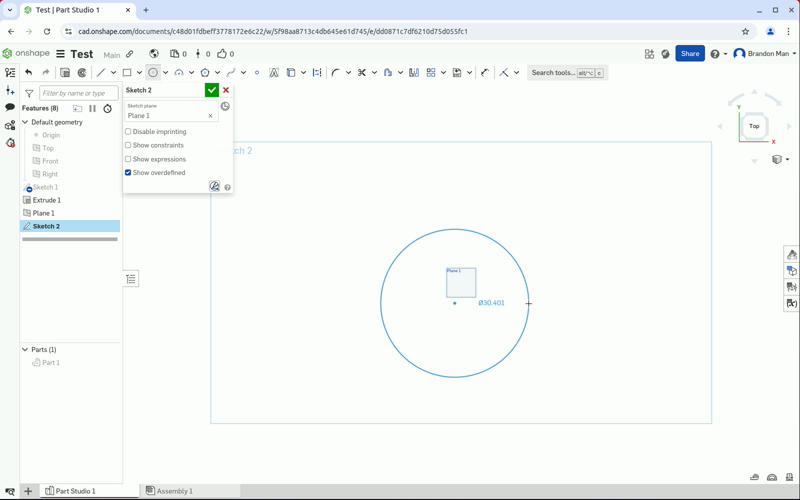
click(528, 303)
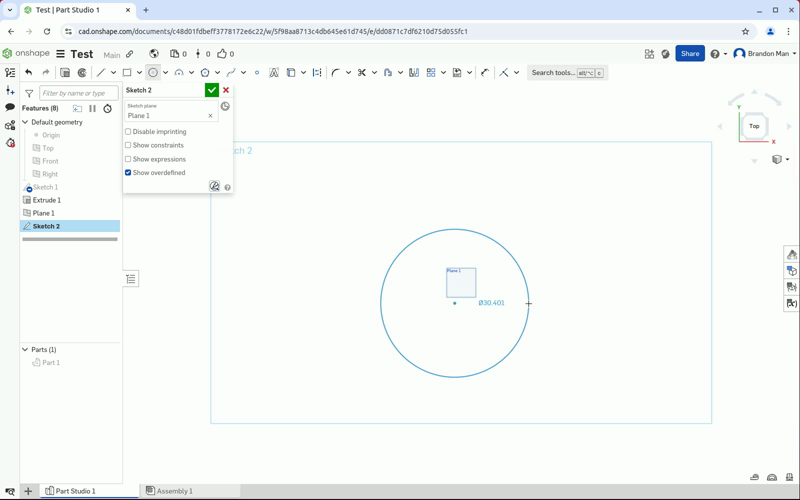
key(esc)
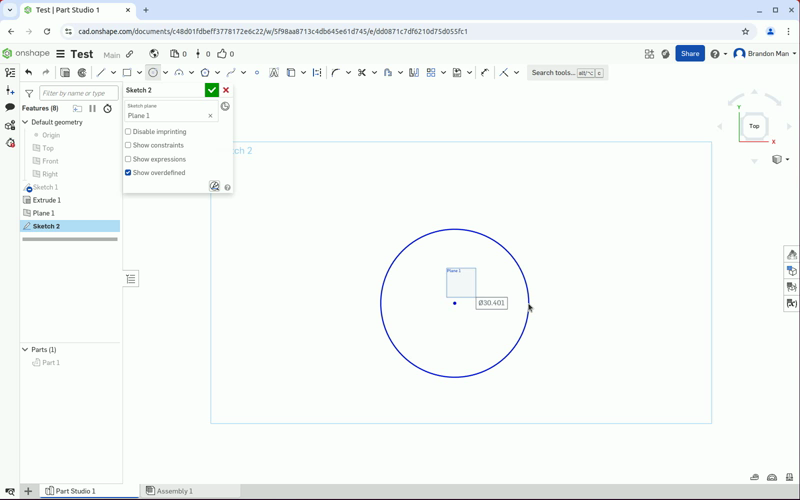
mouse_move(432, 288)
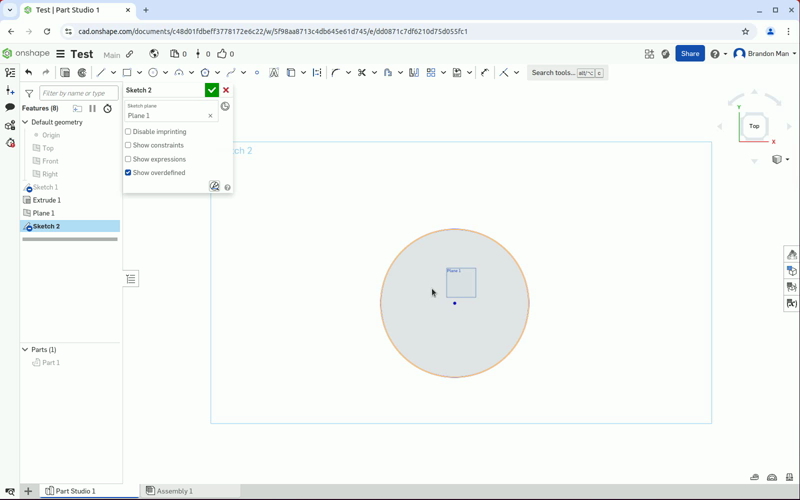
click(432, 288)
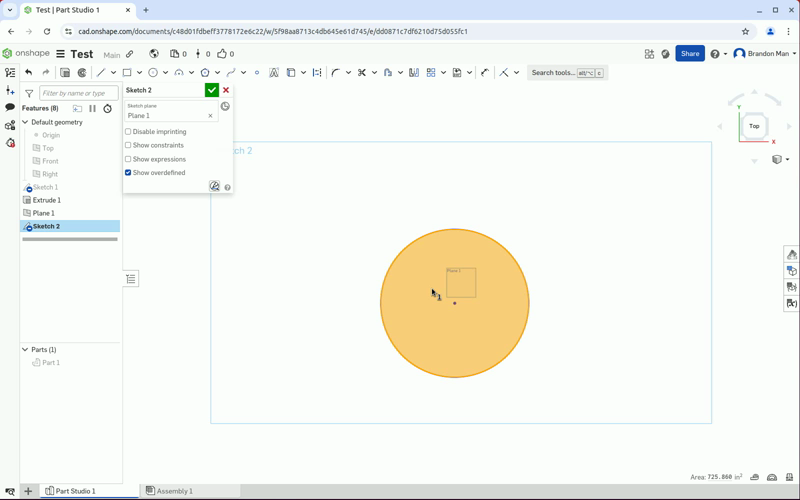
mouse_move(73, 352)
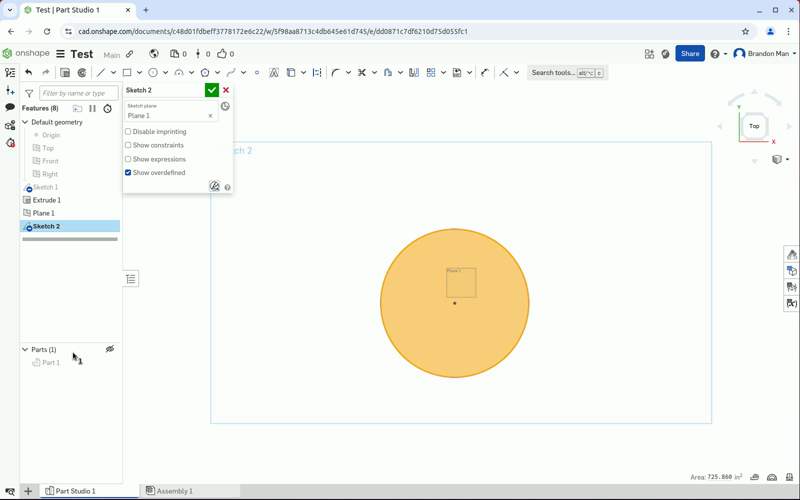
key(shift+y)
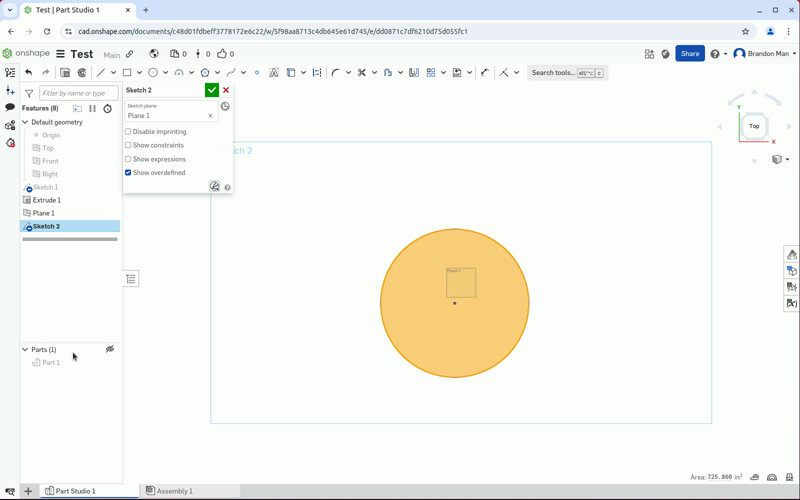
key(shift+e)
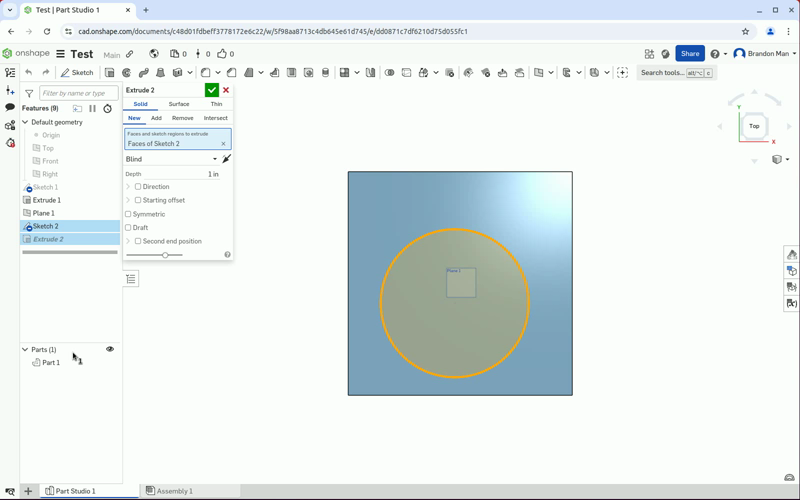
mouse_move(143, 106)
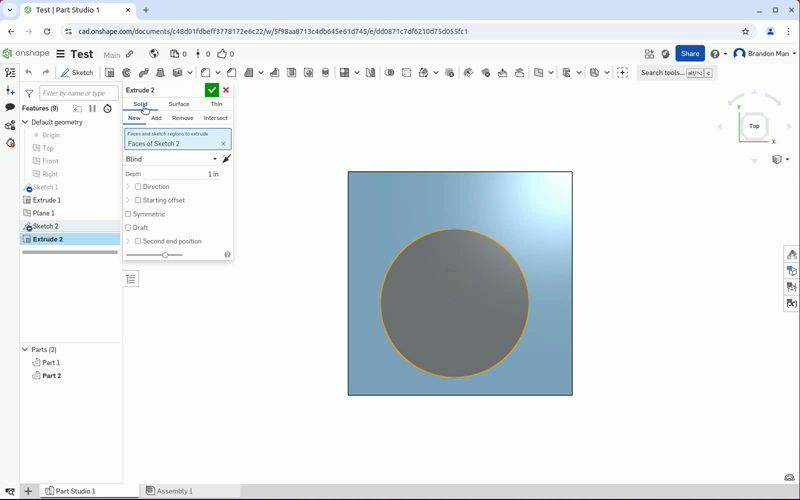
click(143, 106)
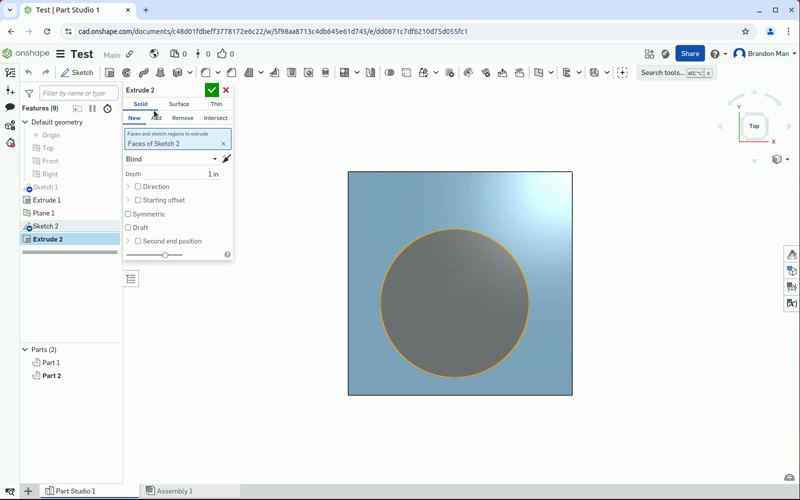
mouse_move(186, 120)
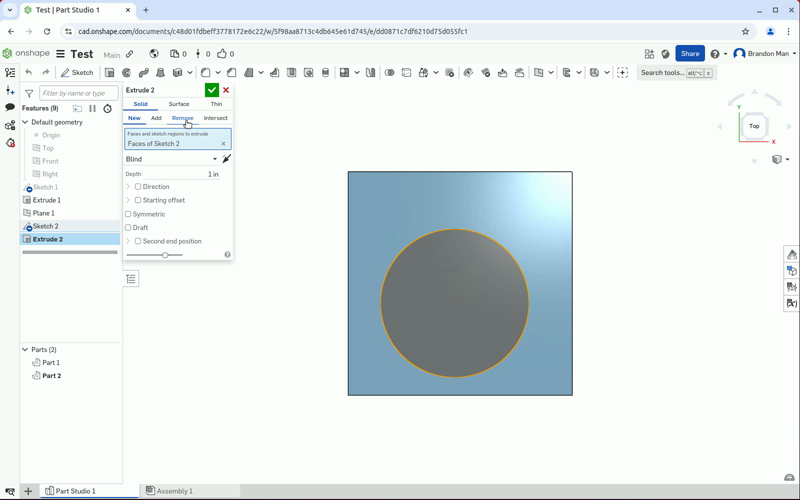
click(186, 120)
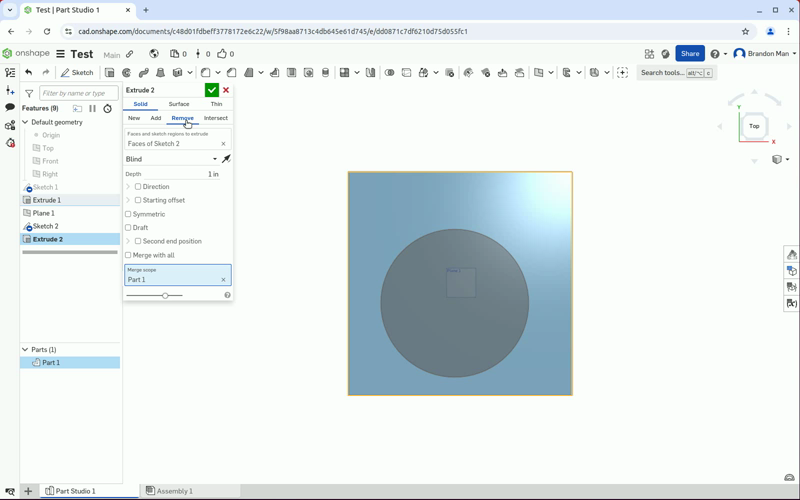
key(tab, 4)
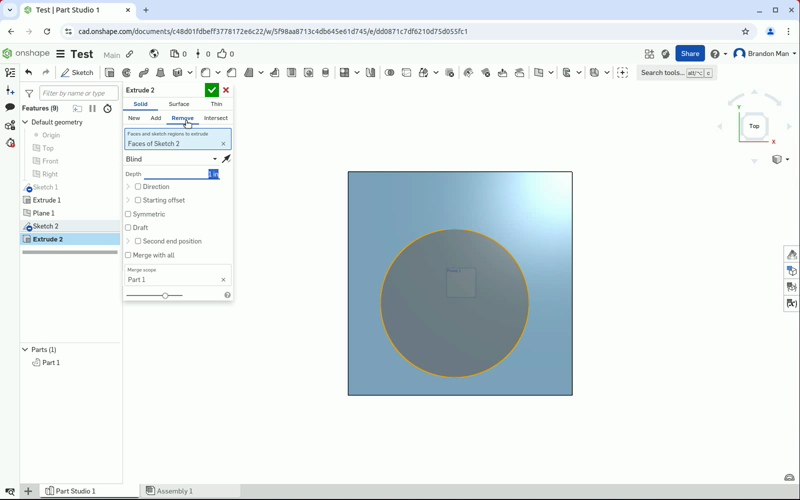
text(11.554)
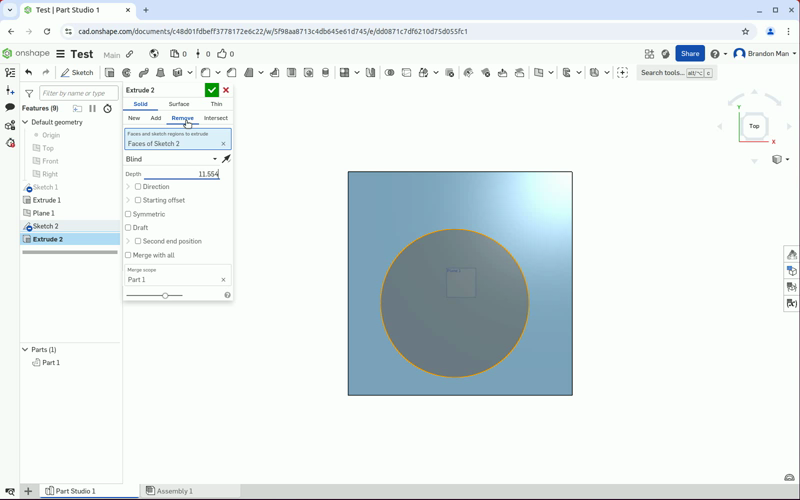
key(tab, 3)
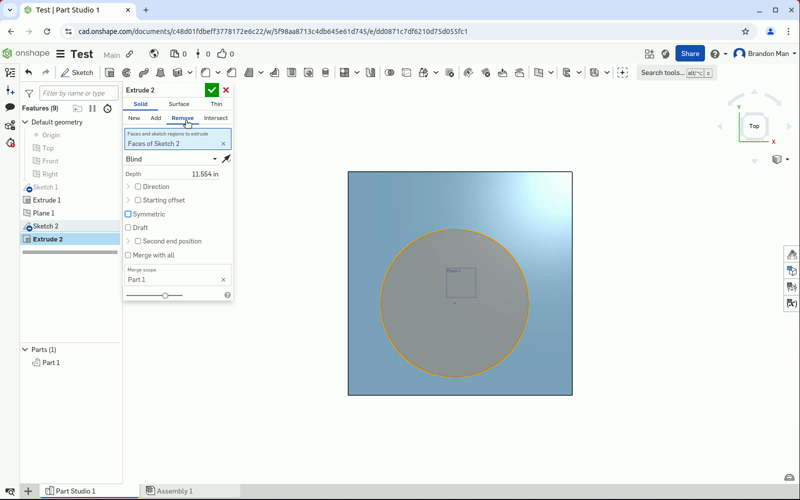
key(space)
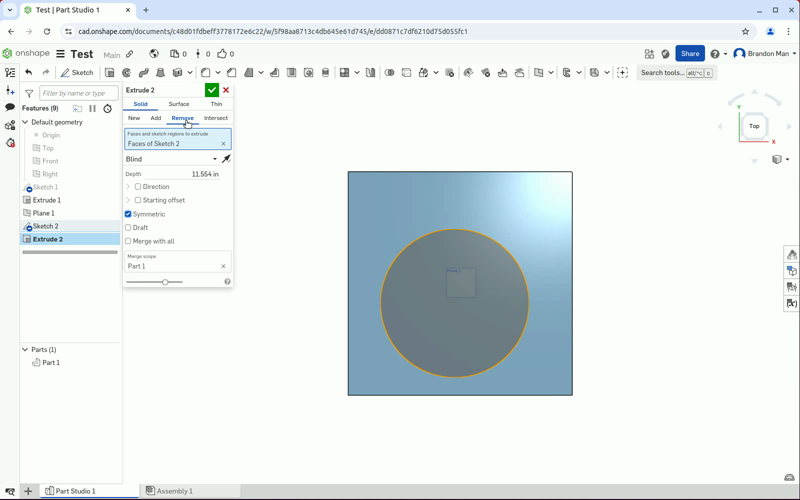
key(tab, 2)
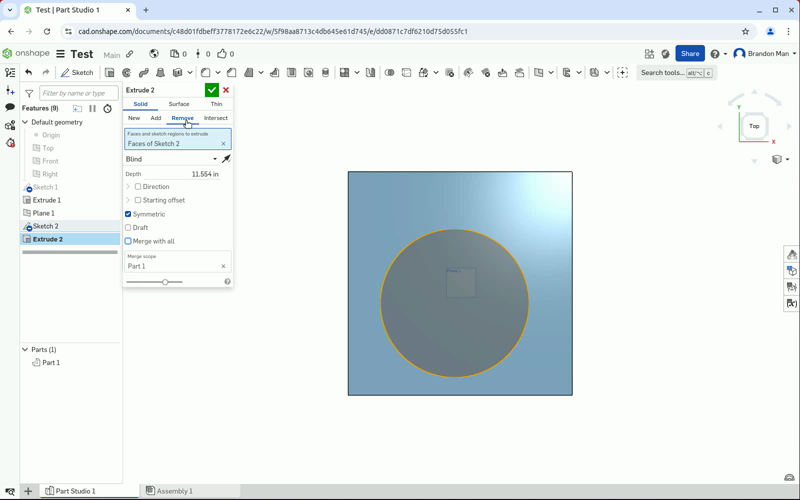
key(space)
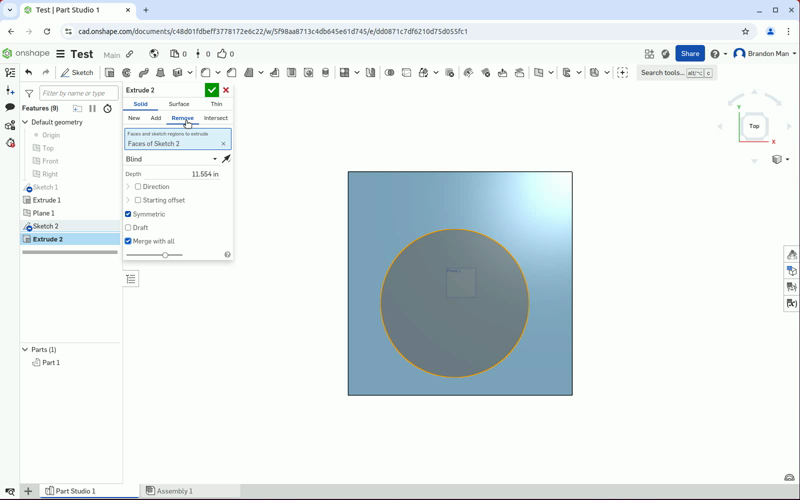
key(enter)
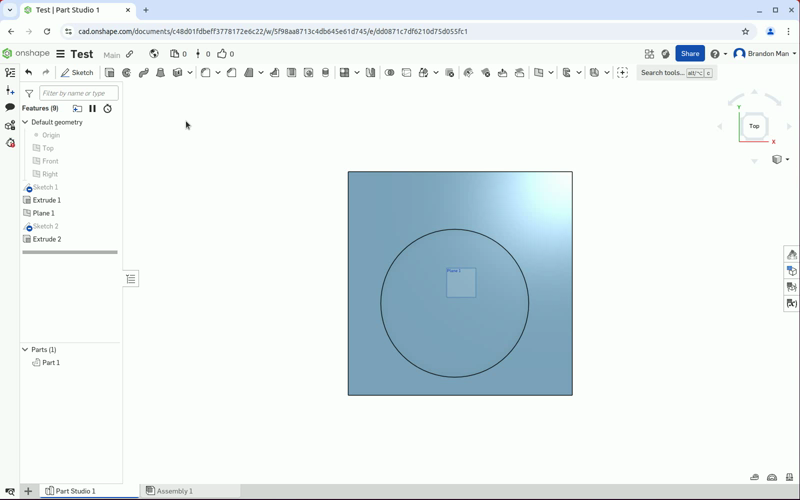
key(shift+h)
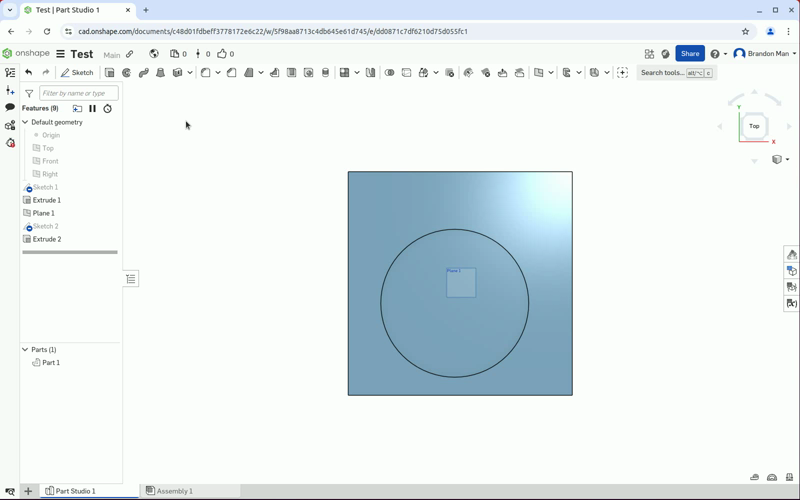
key(shift+h)
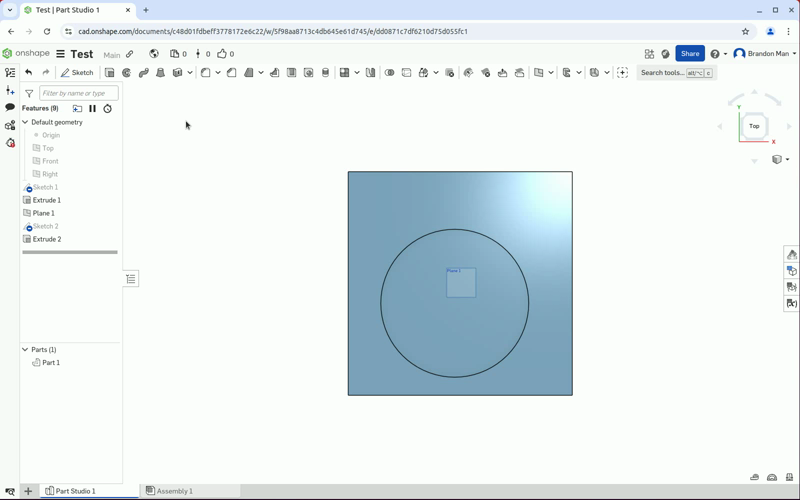
mouse_move(73, 189)
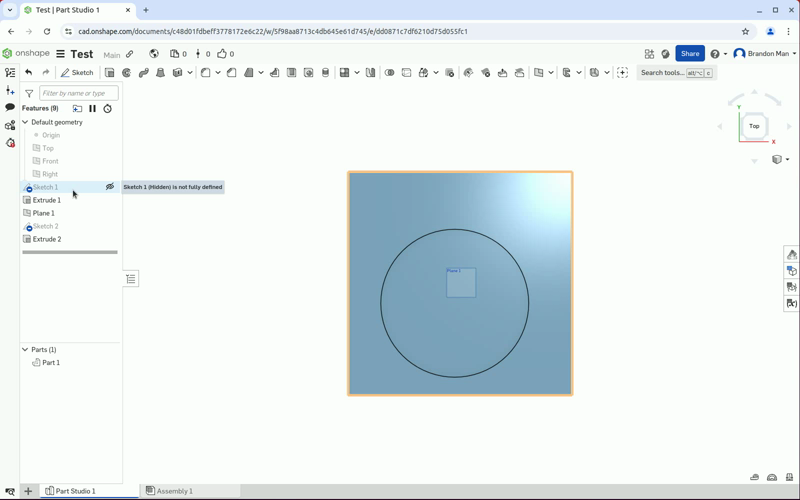
click(73, 189)
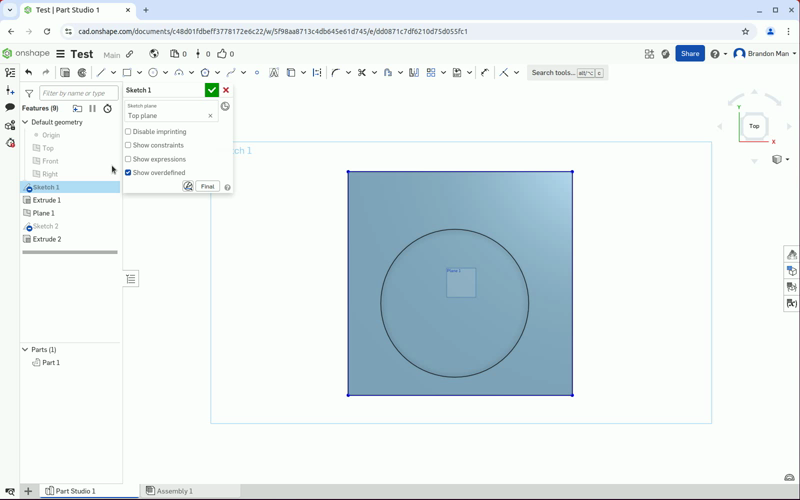
mouse_move(229, 92)
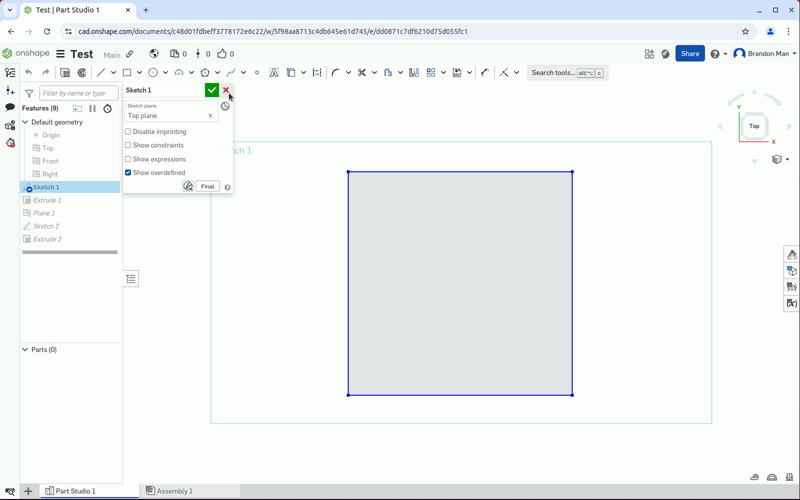
click(229, 92)
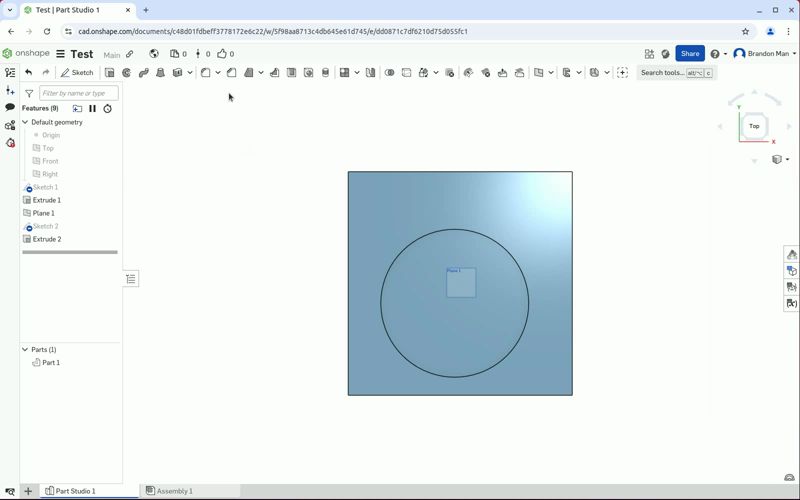
mouse_move(73, 352)
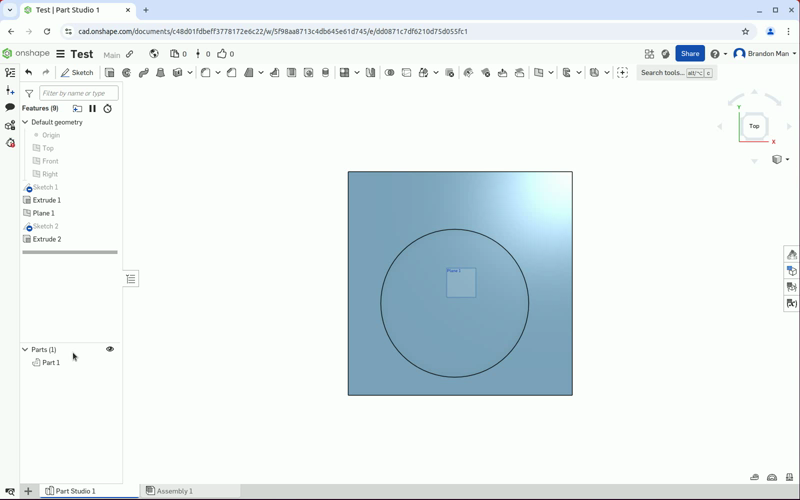
key(y)
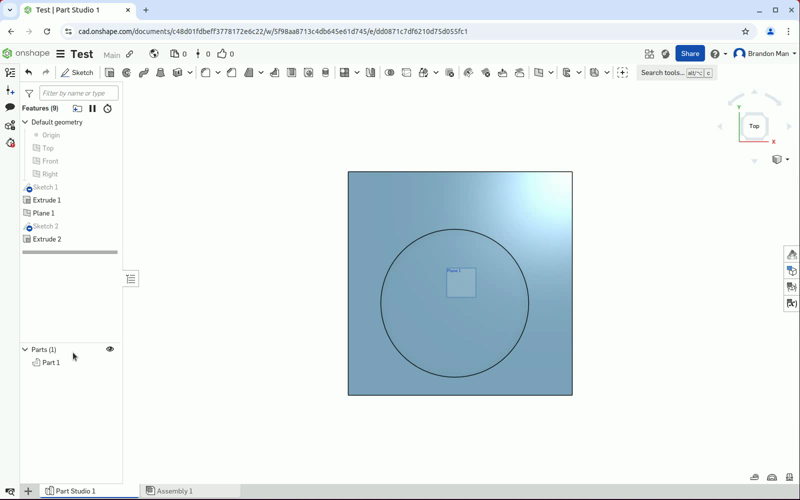
key(shift+p)
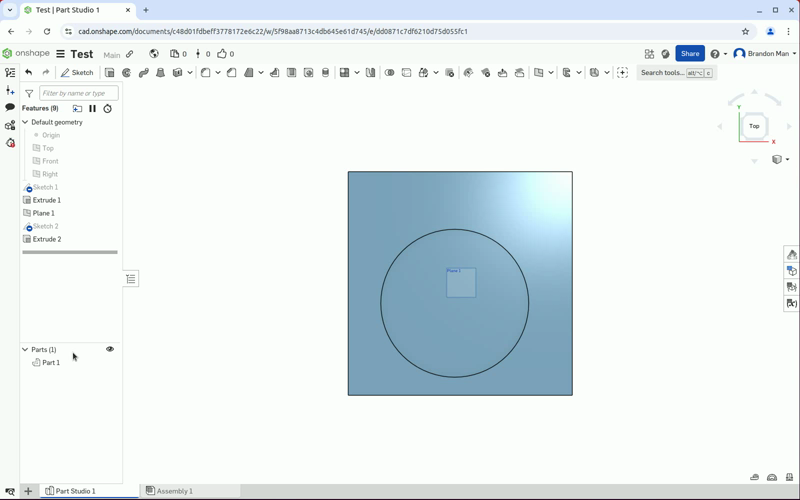
key(space)
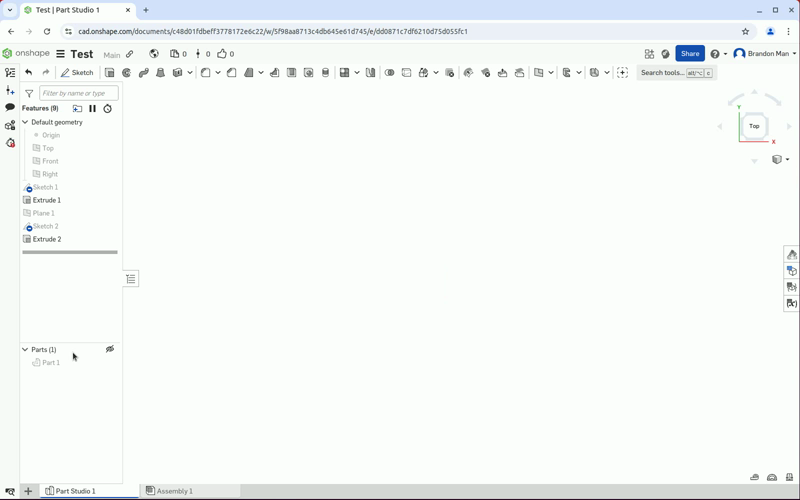
key_down(shift)
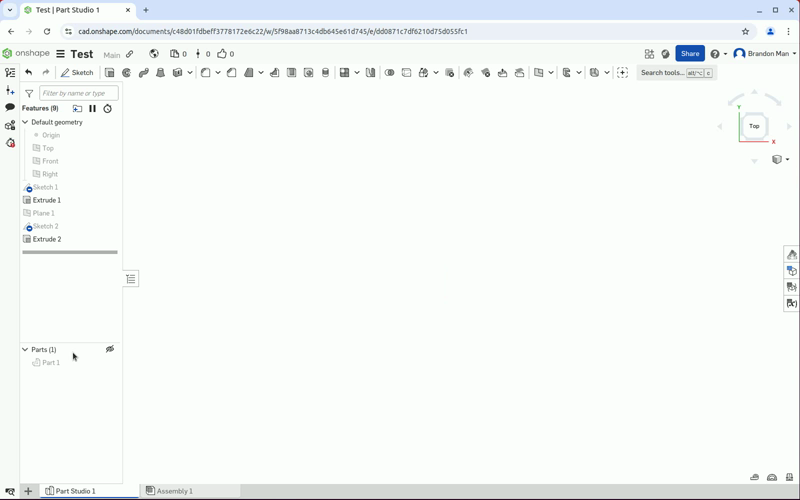
key(up)
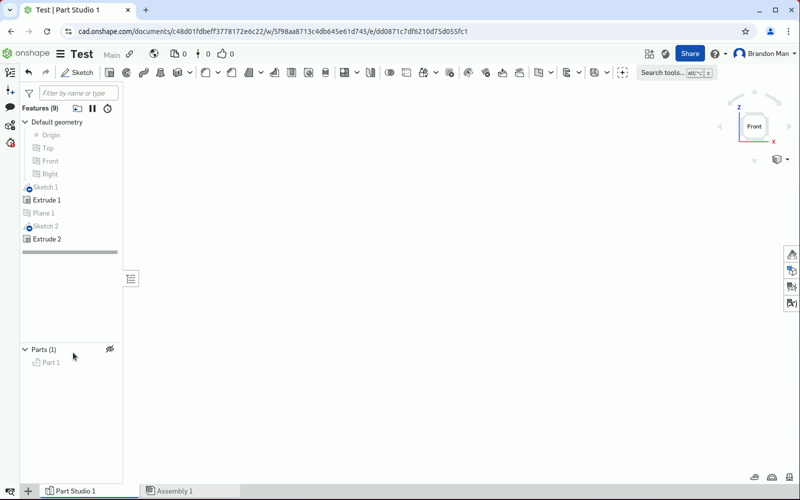
key_up(shift)
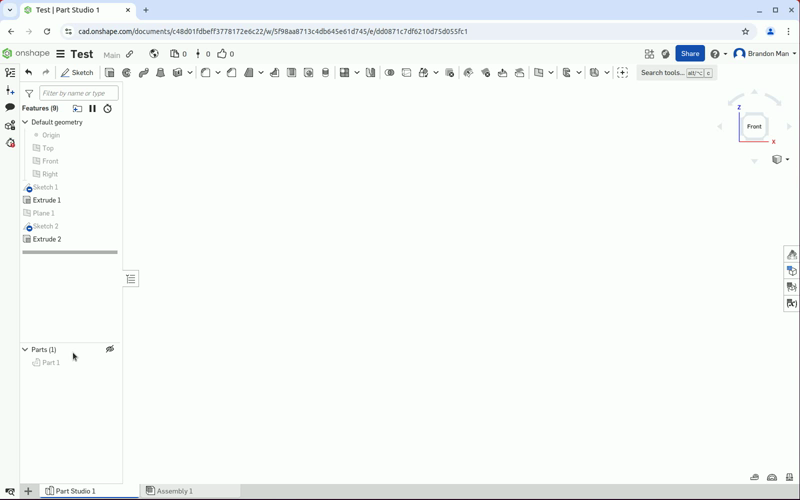
key(space)
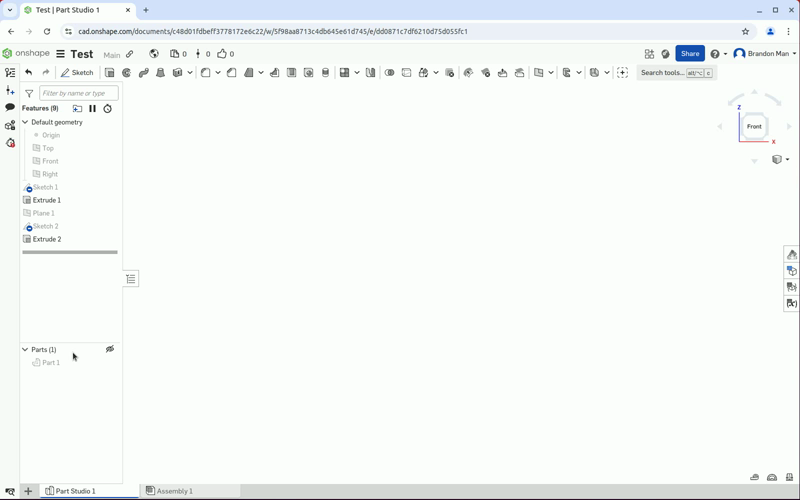
key_down(shift)
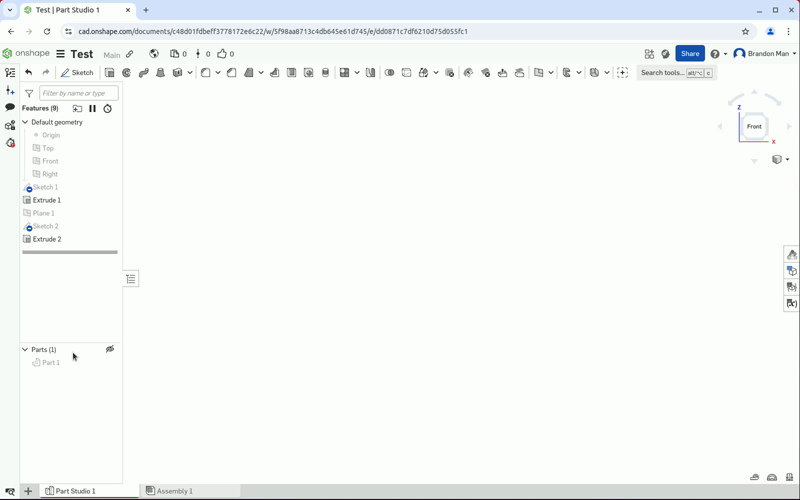
key(left)
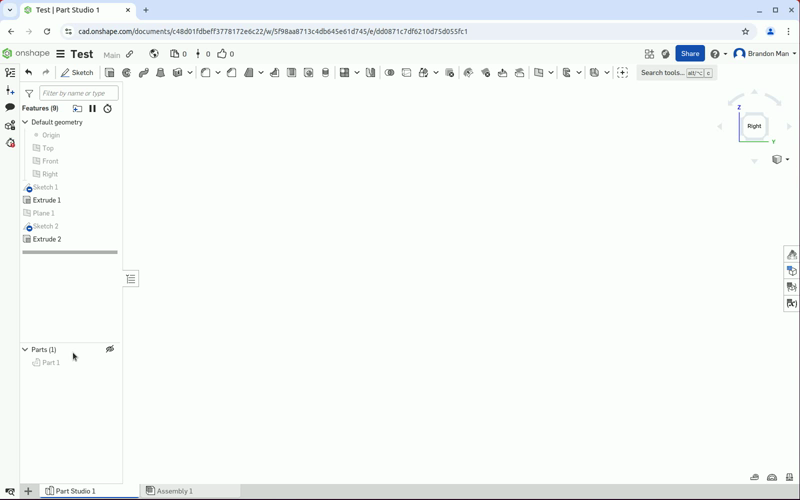
key_up(shift)
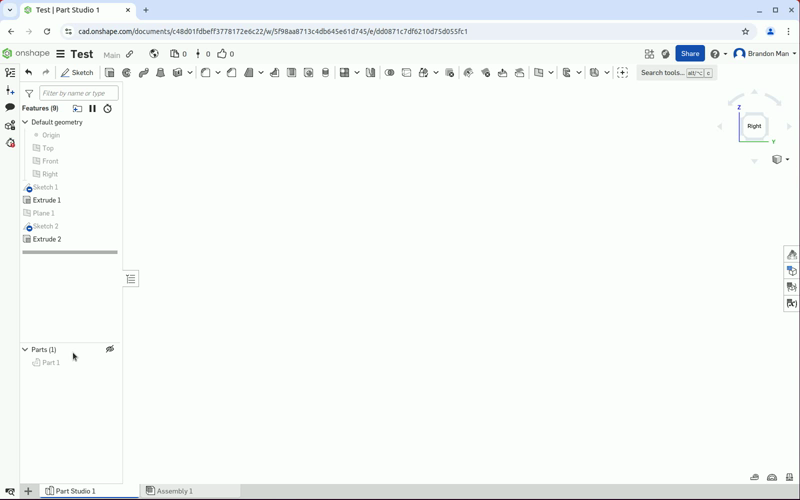
mouse_move(73, 352)
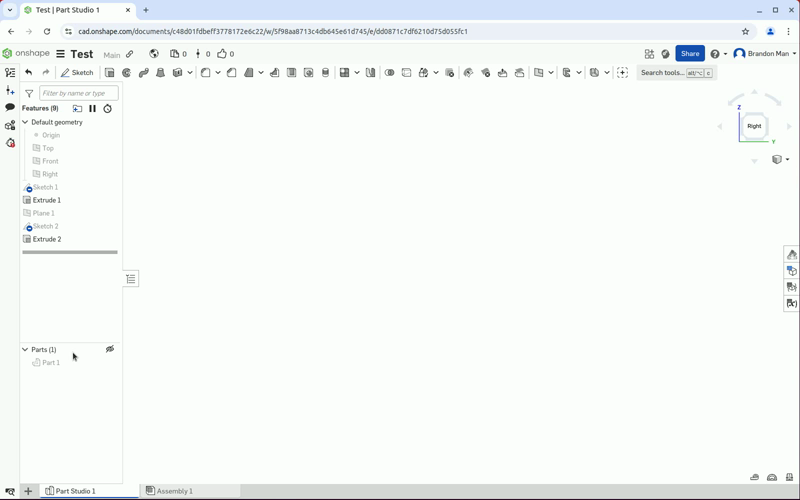
key(shift+y)
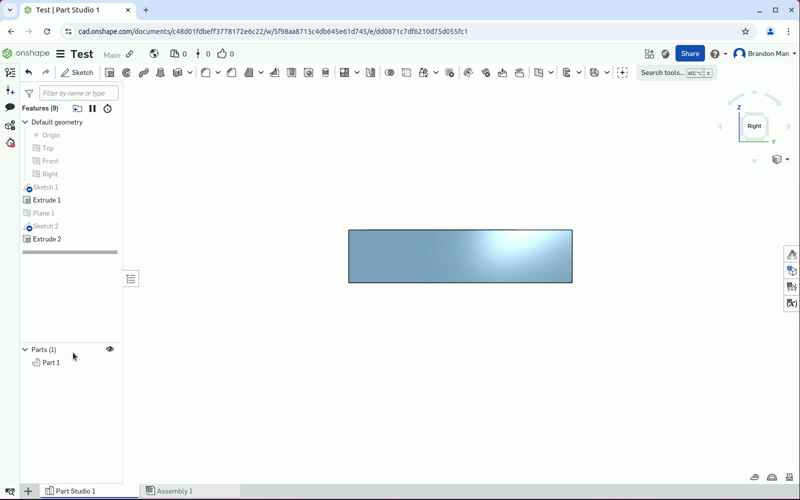
mouse_move(541, 75)
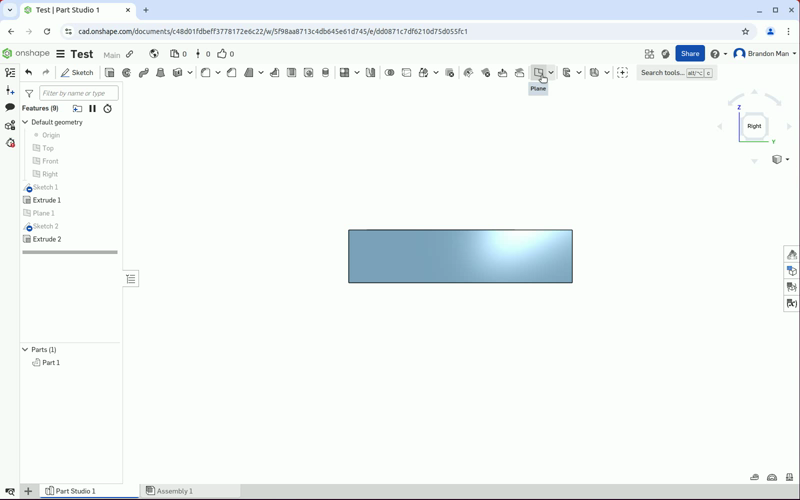
click(541, 75)
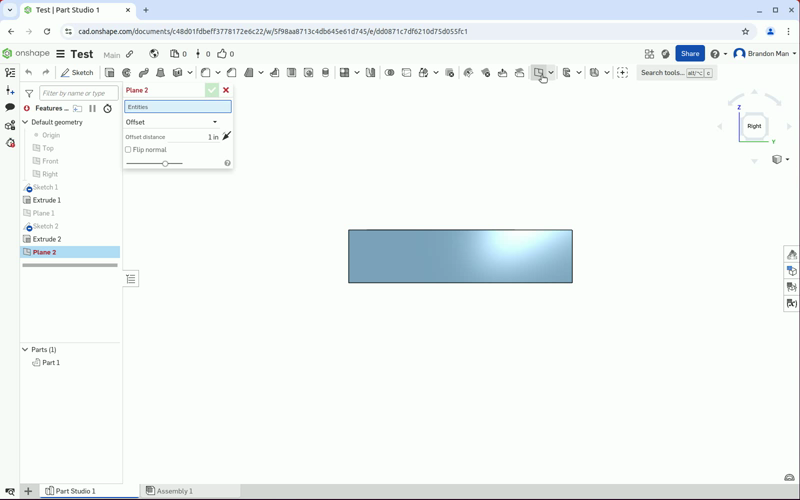
mouse_move(73, 176)
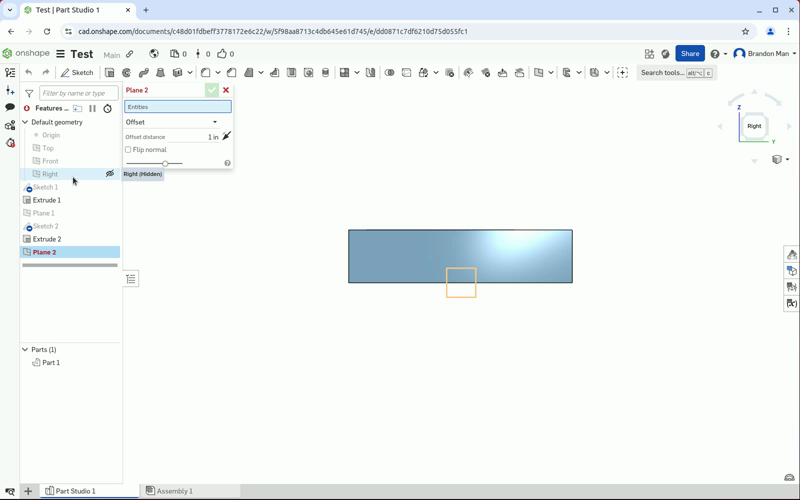
click(73, 176)
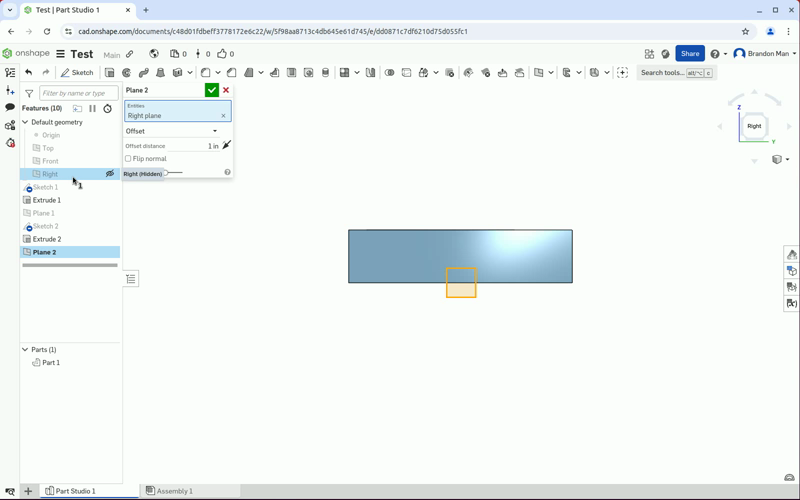
key(tab, 2)
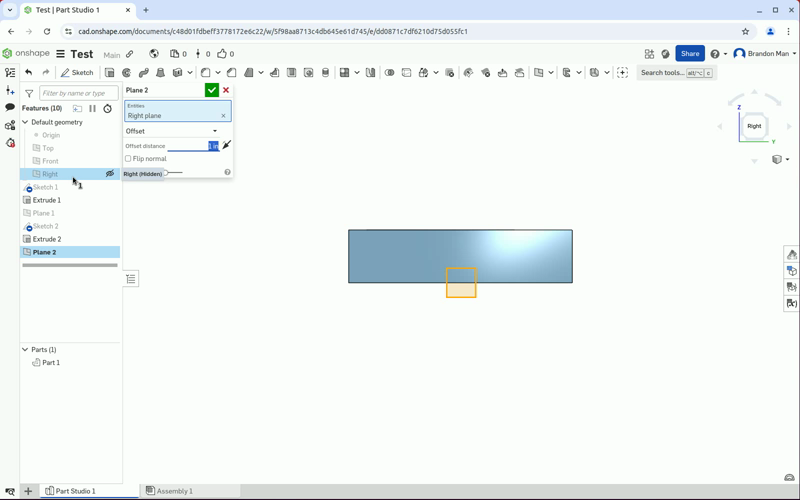
text(23.108)
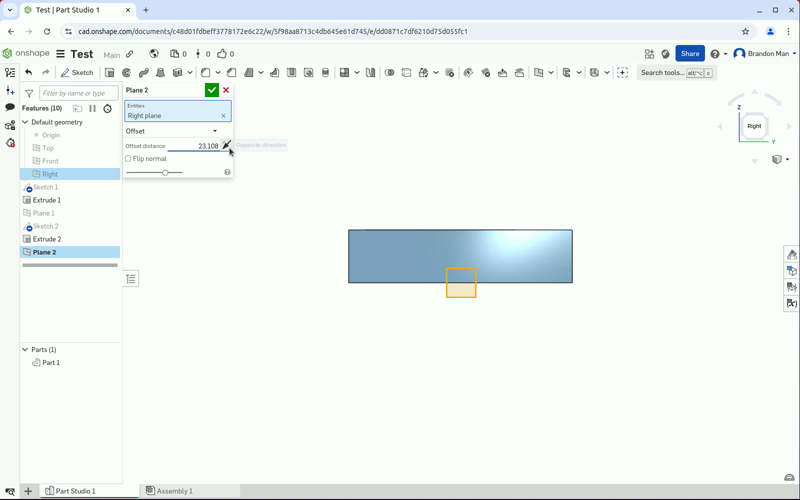
mouse_move(229, 147)
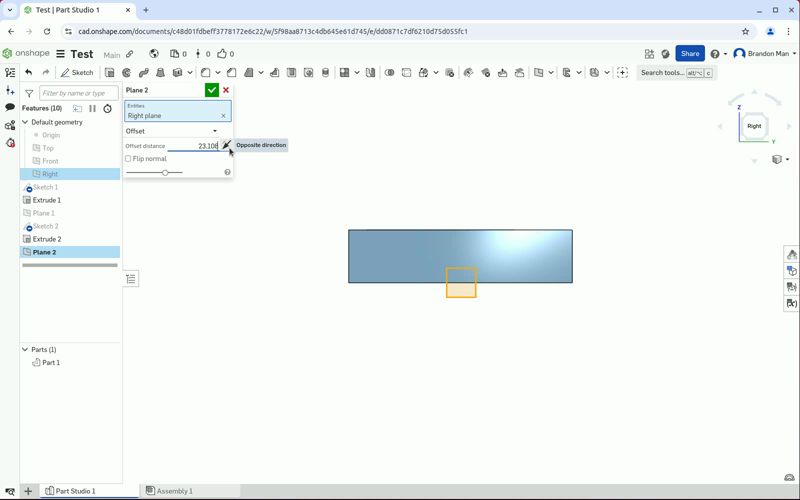
click(229, 147)
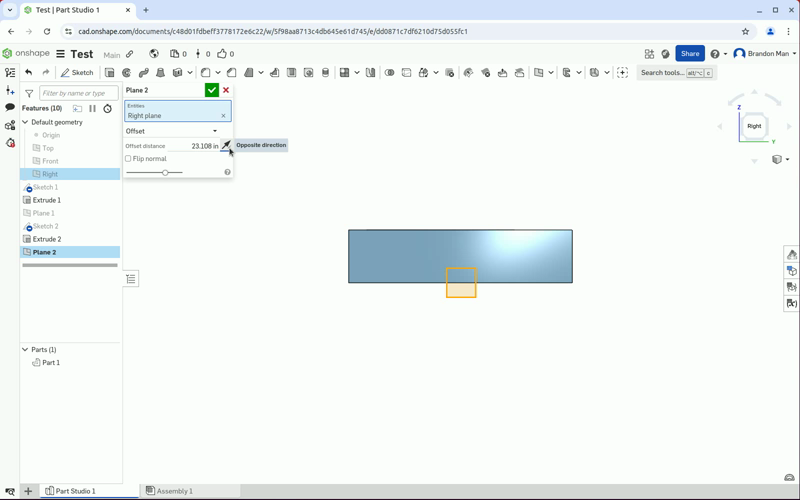
key(enter, 2)
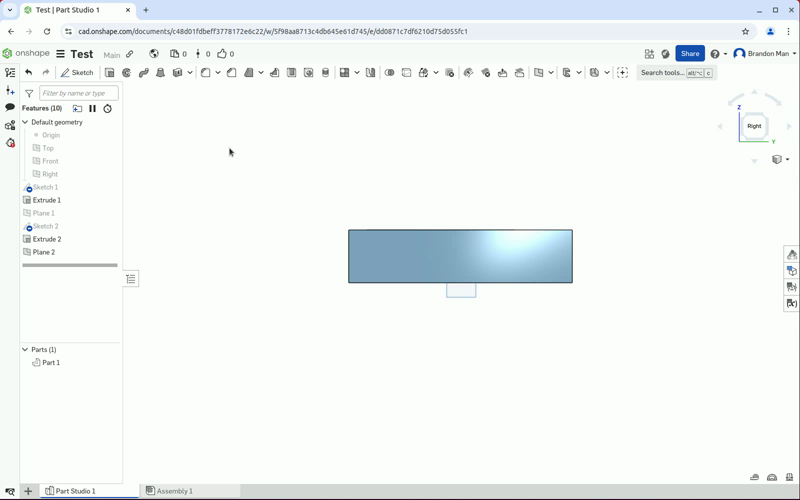
key(shift+s)
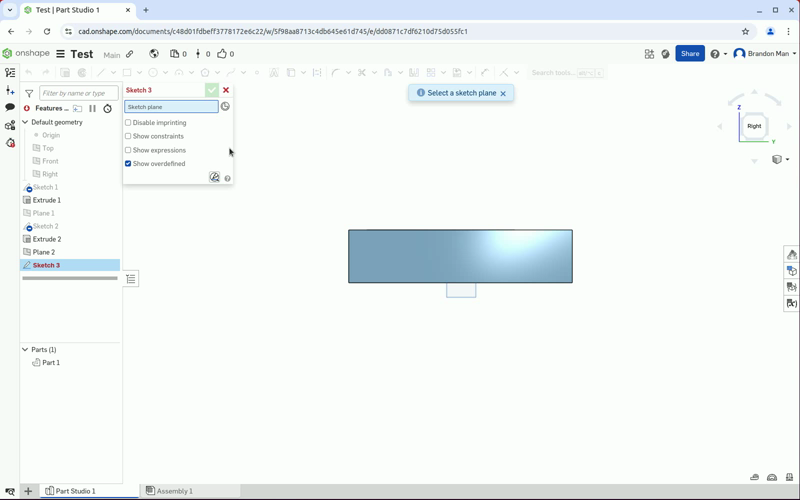
mouse_move(73, 254)
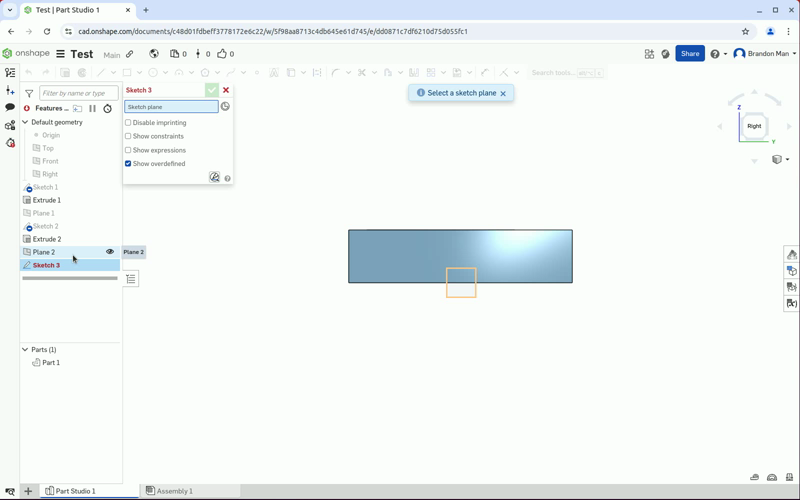
click(73, 254)
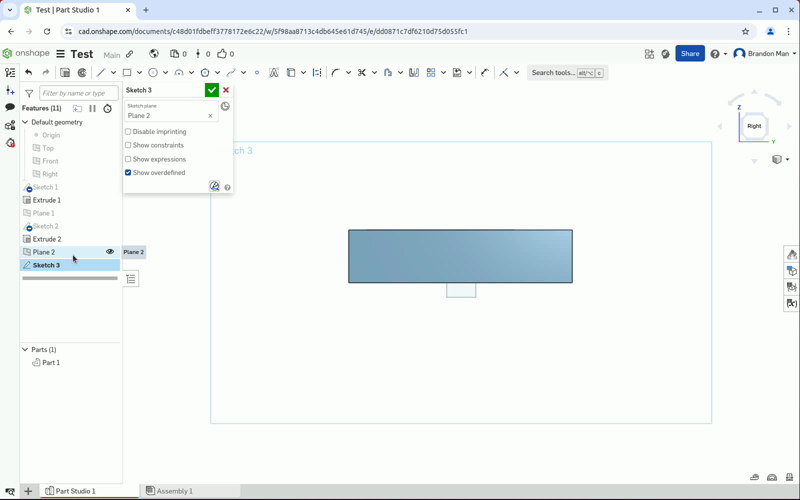
mouse_move(73, 352)
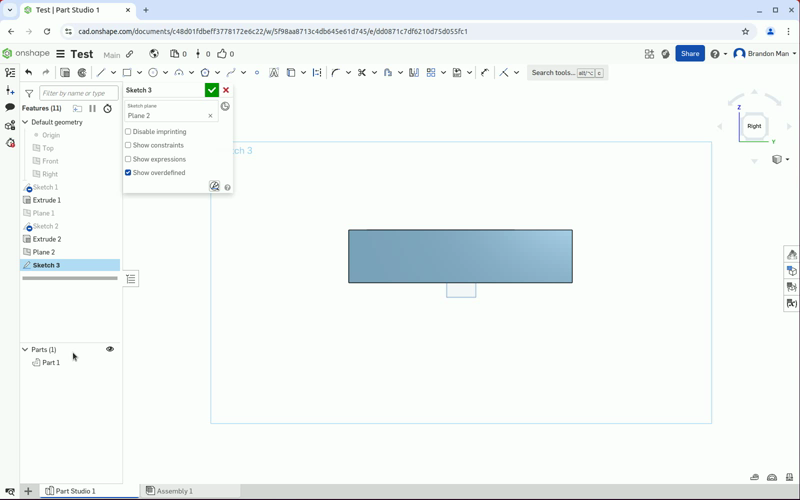
key(y)
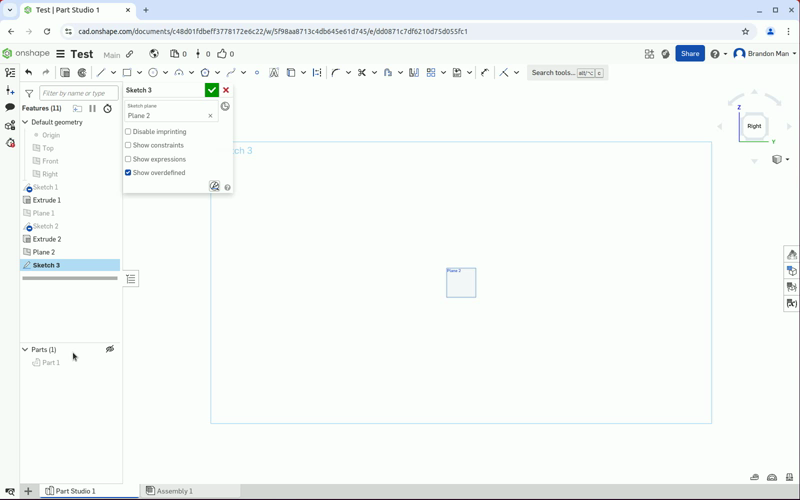
key(l)
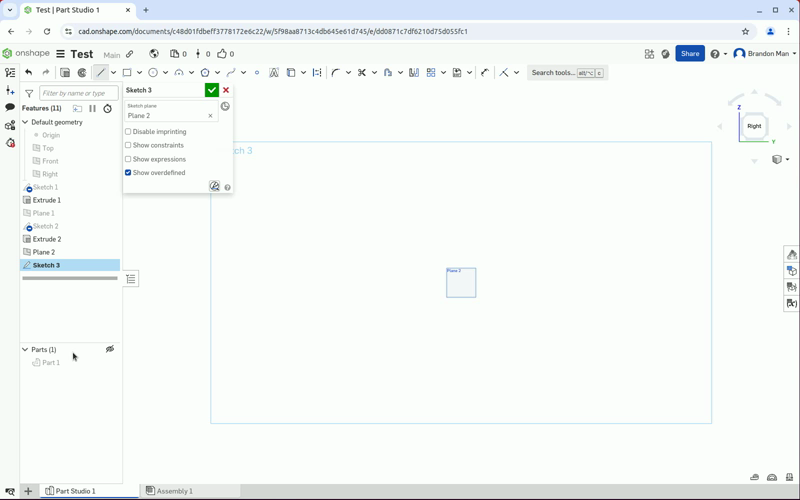
key_down(shift)
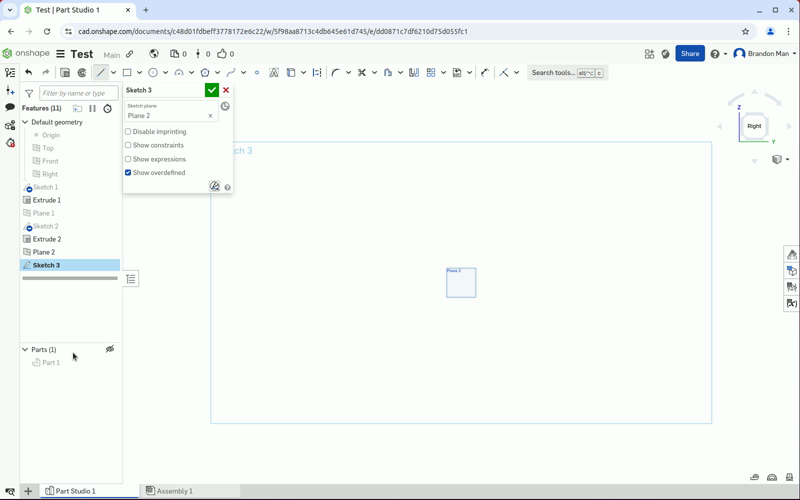
mouse_move(353, 279)
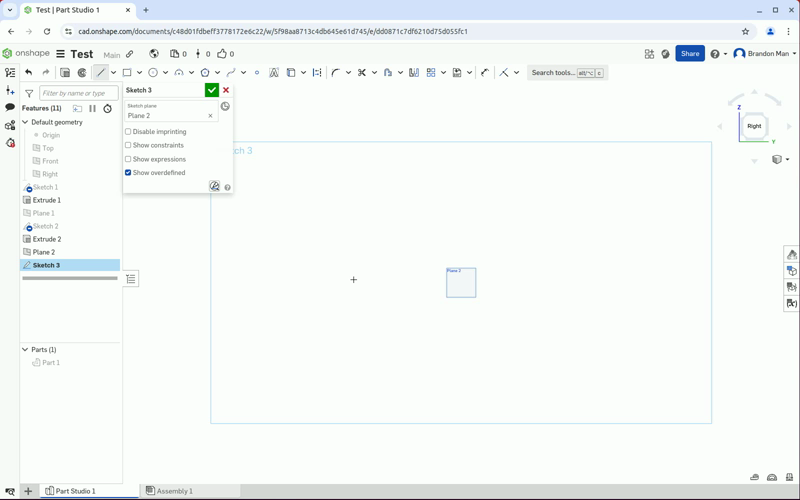
click(353, 279)
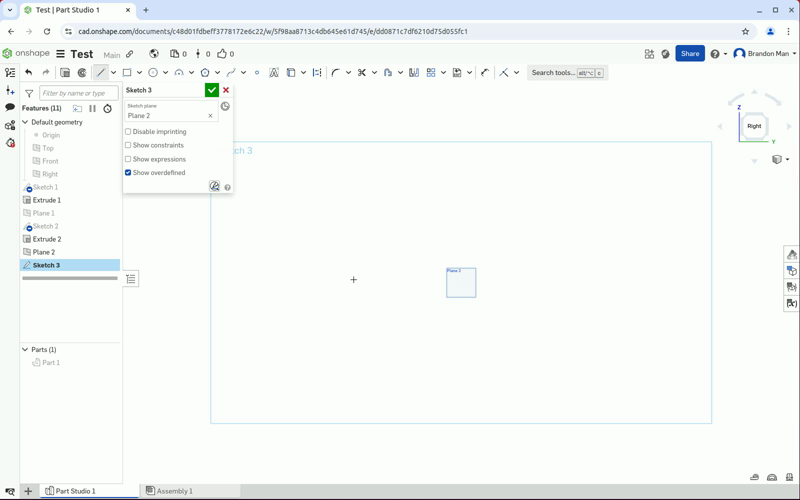
key_up(shift)
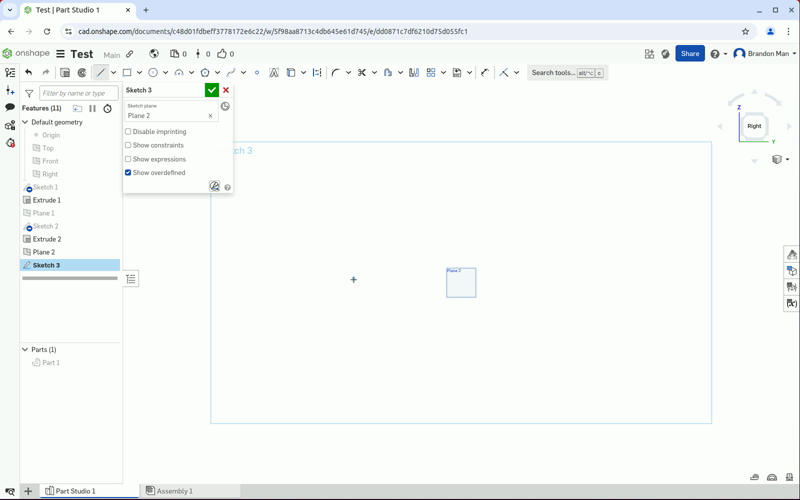
key_down(shift)
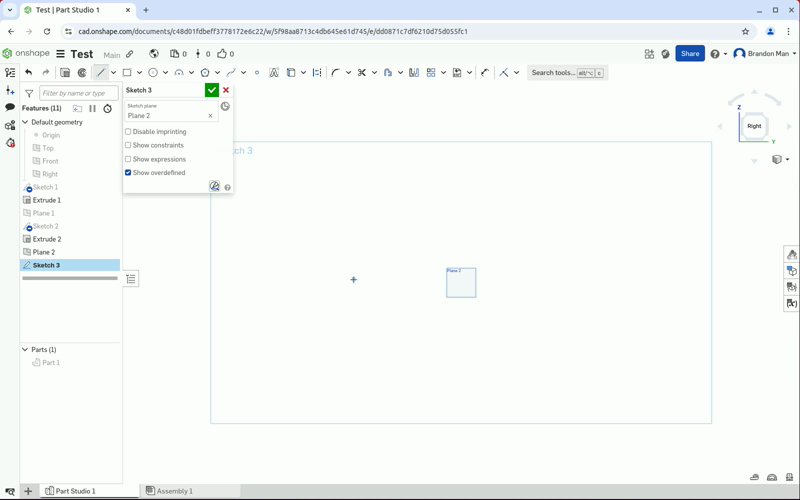
mouse_move(530, 279)
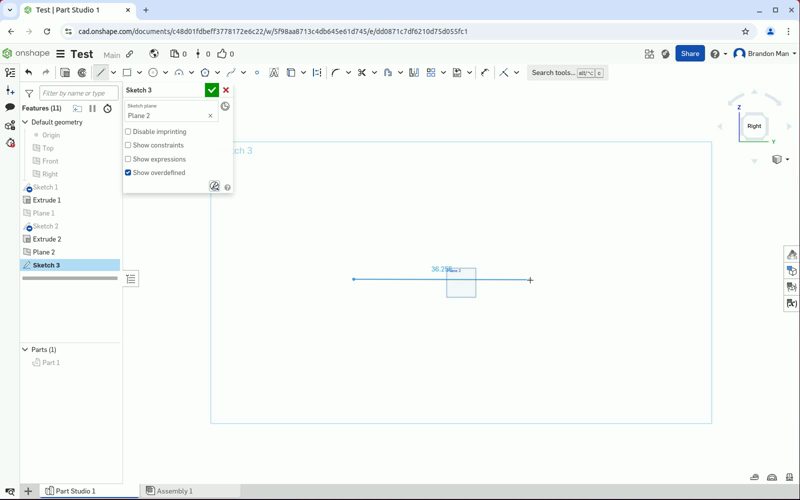
click(530, 279)
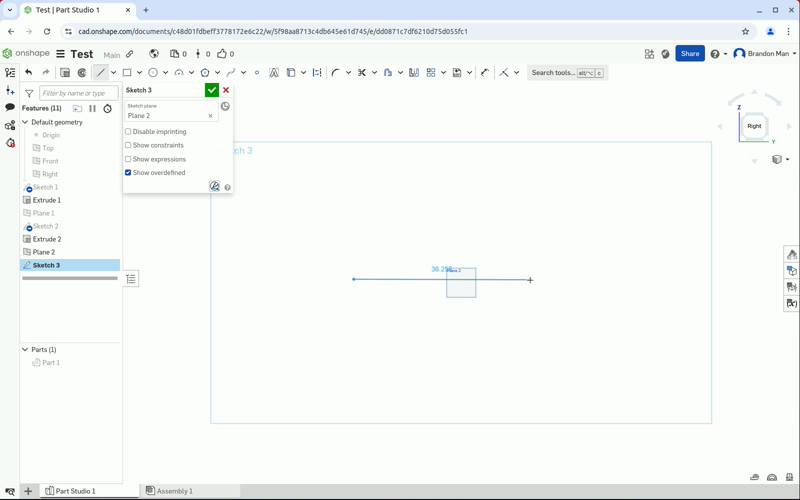
key_up(shift)
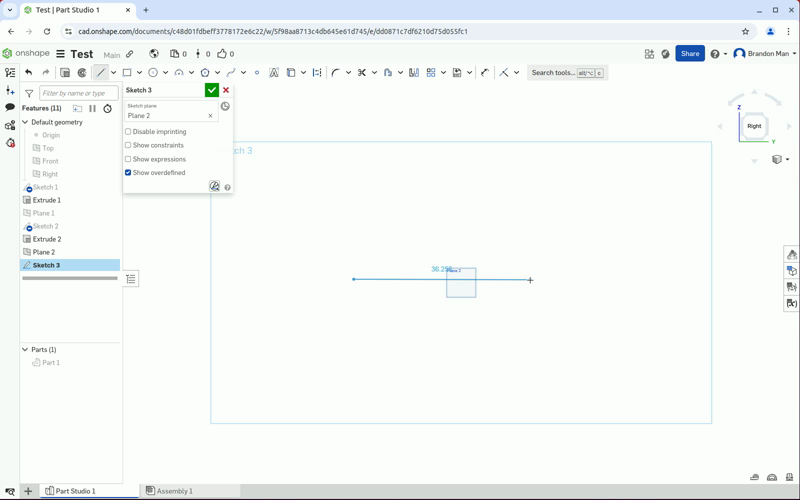
key_down(shift)
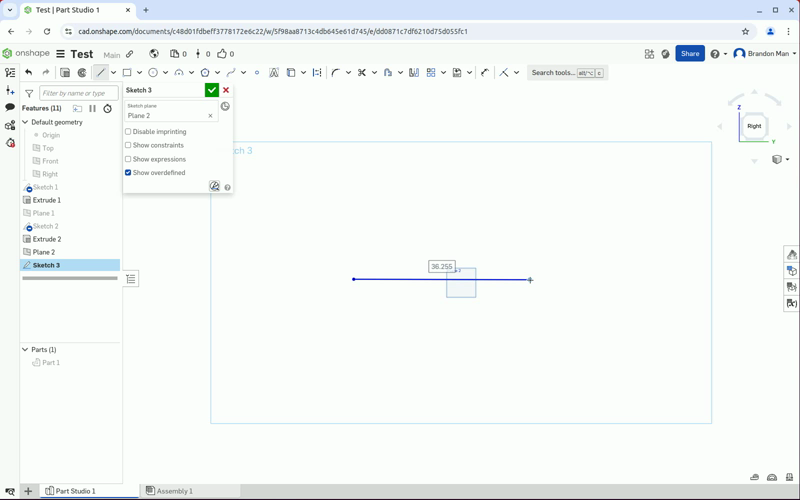
mouse_move(560, 279)
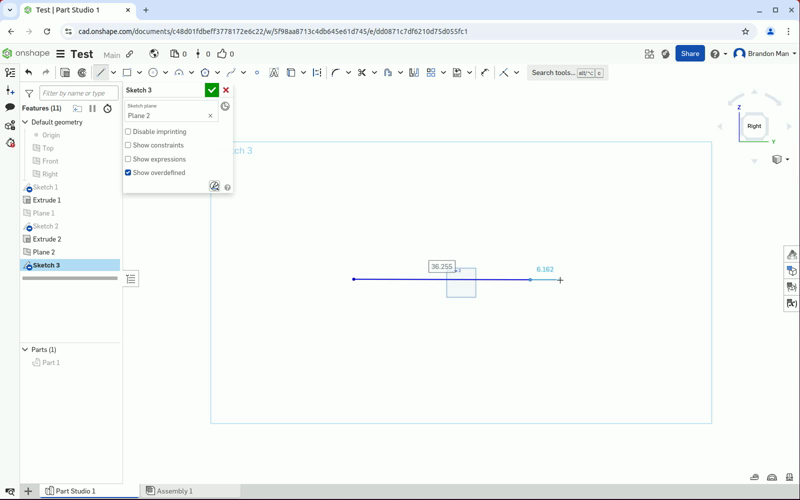
mouse_move(530, 234)
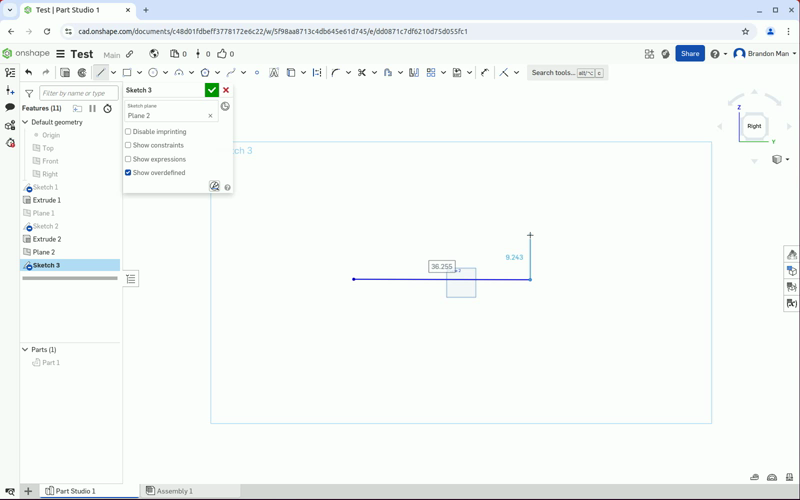
click(530, 234)
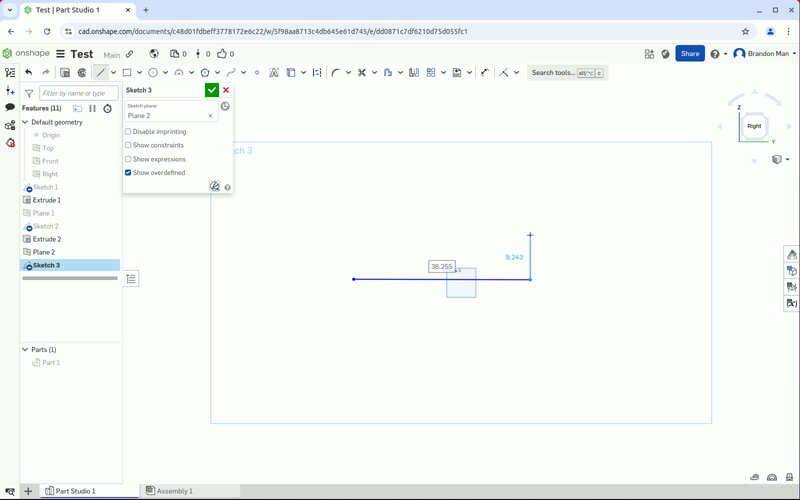
key_up(shift)
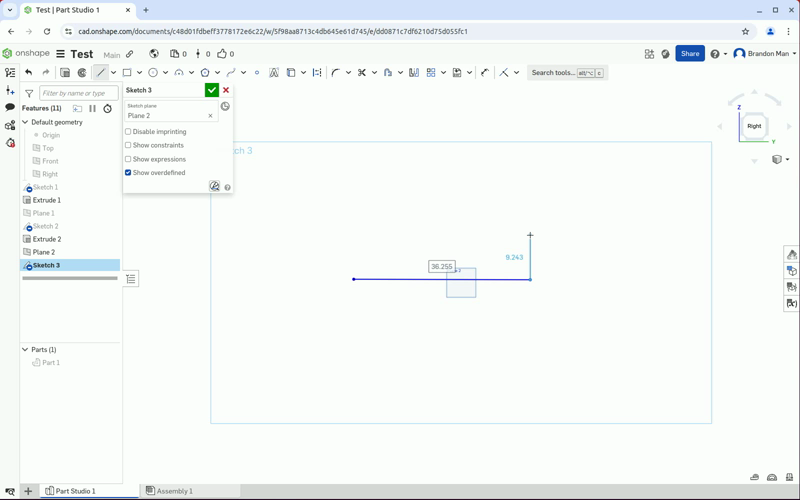
key_down(shift)
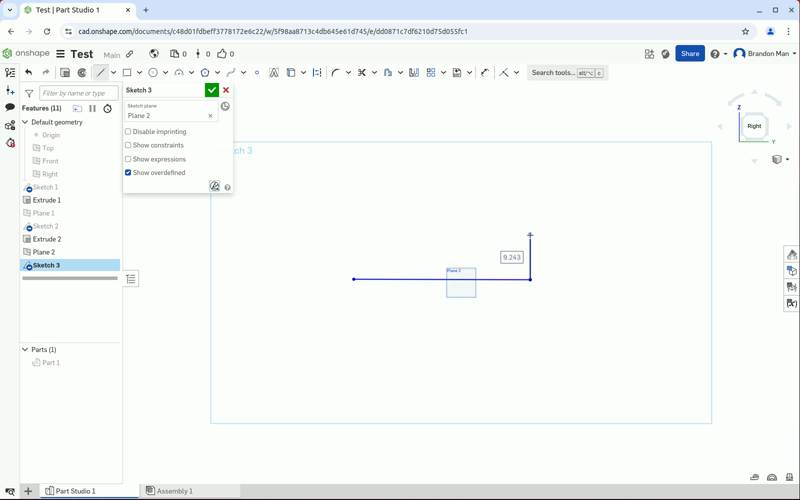
mouse_move(353, 234)
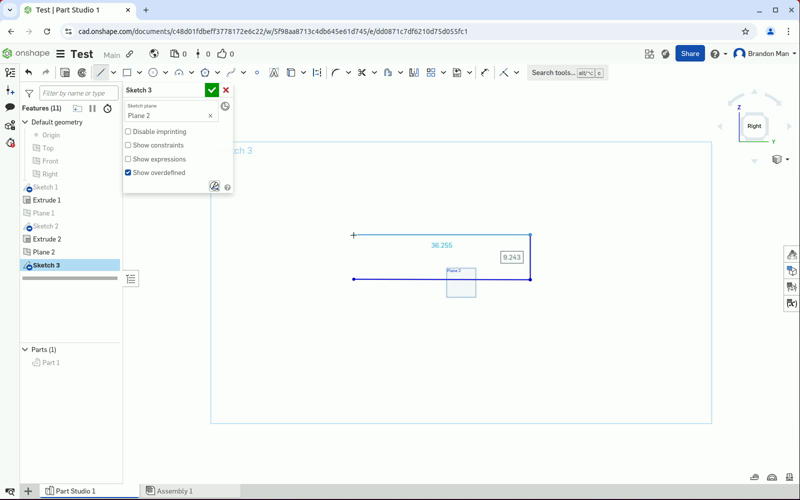
click(353, 234)
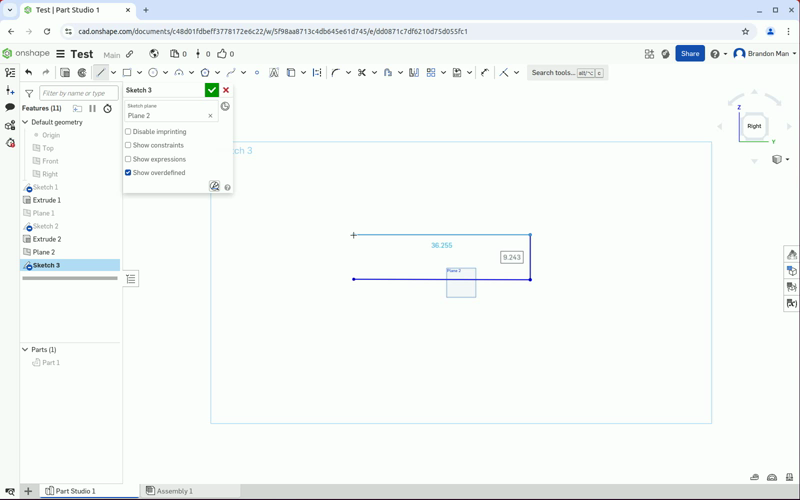
key_up(shift)
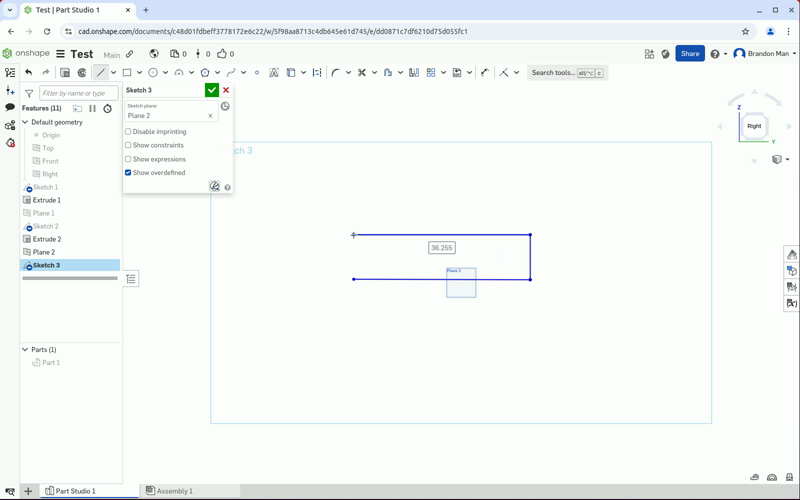
mouse_move(383, 234)
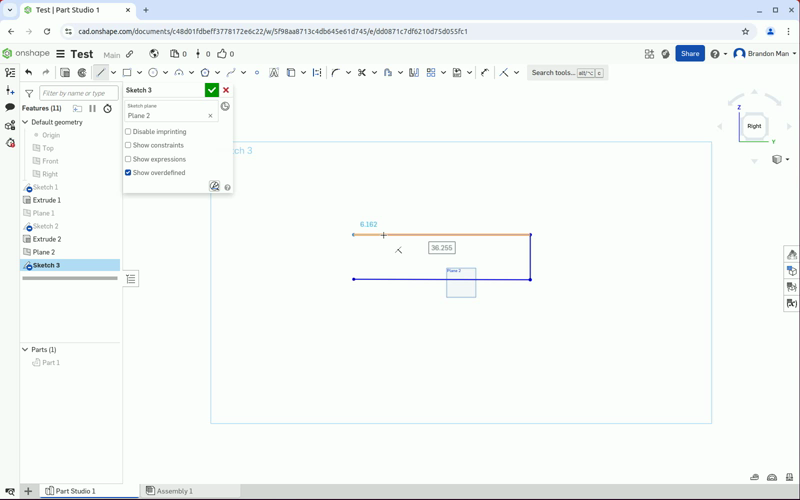
key_down(shift)
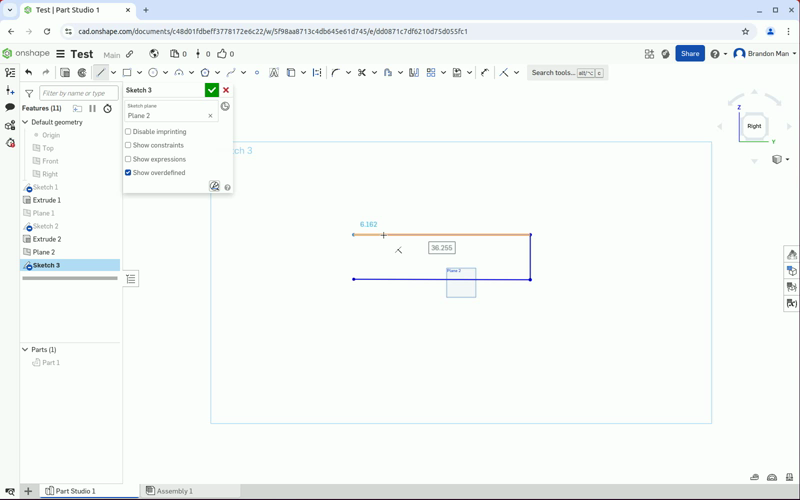
mouse_move(353, 279)
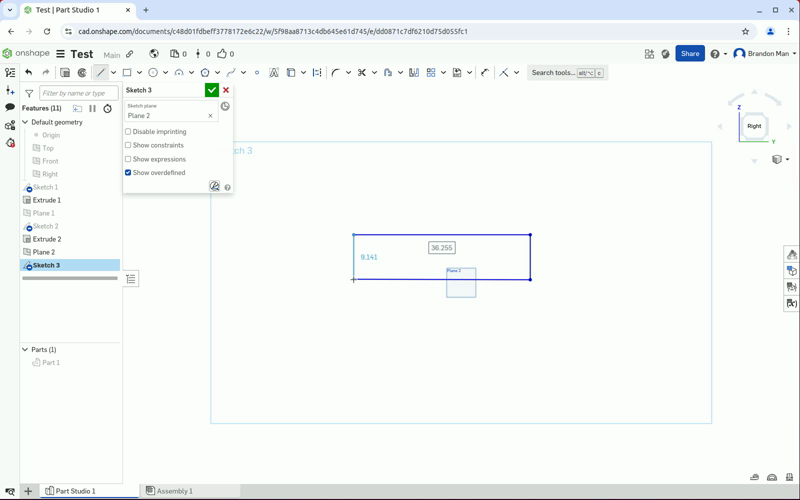
key_up(shift)
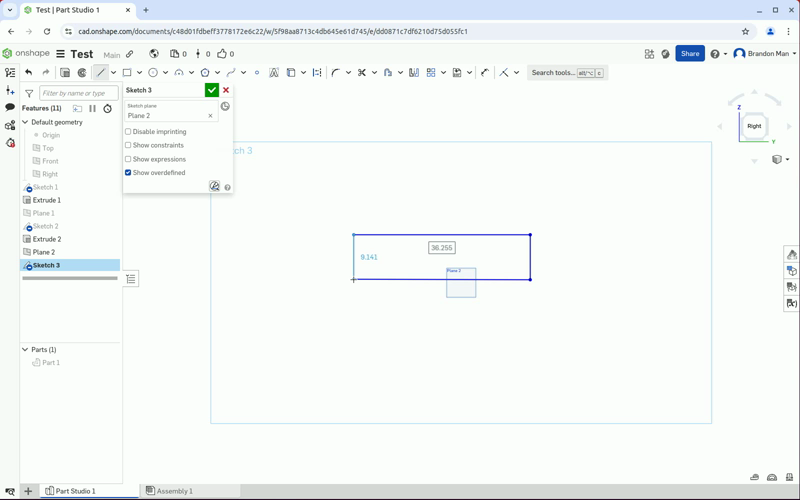
click(353, 279)
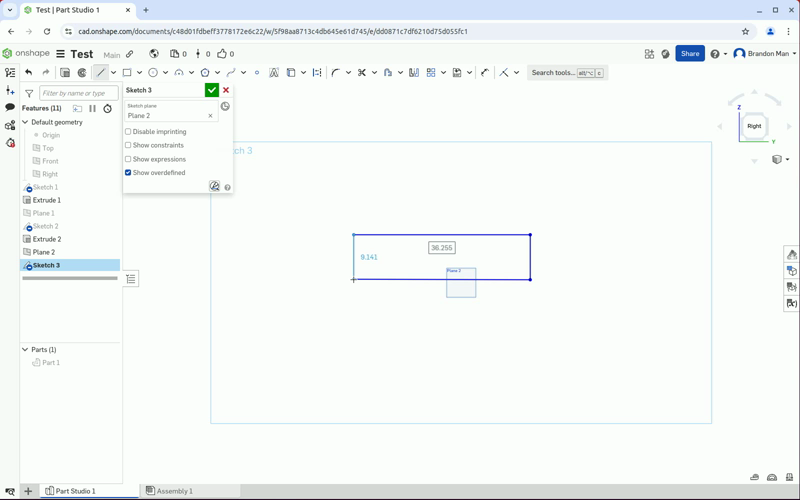
key(esc)
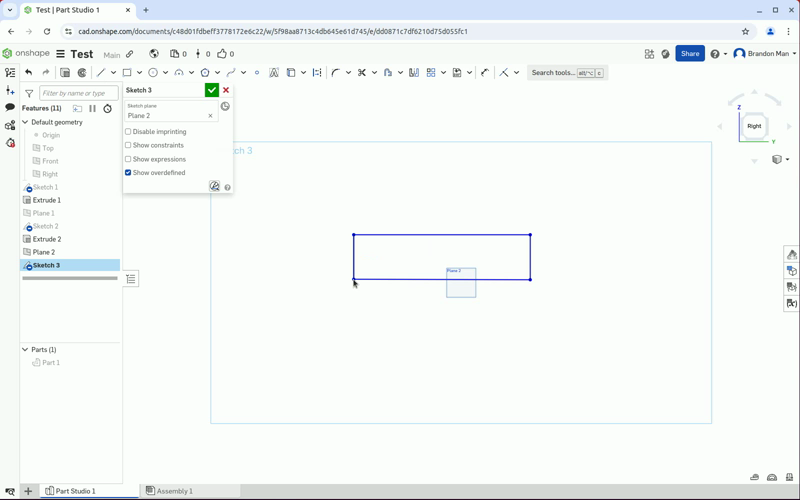
mouse_move(517, 255)
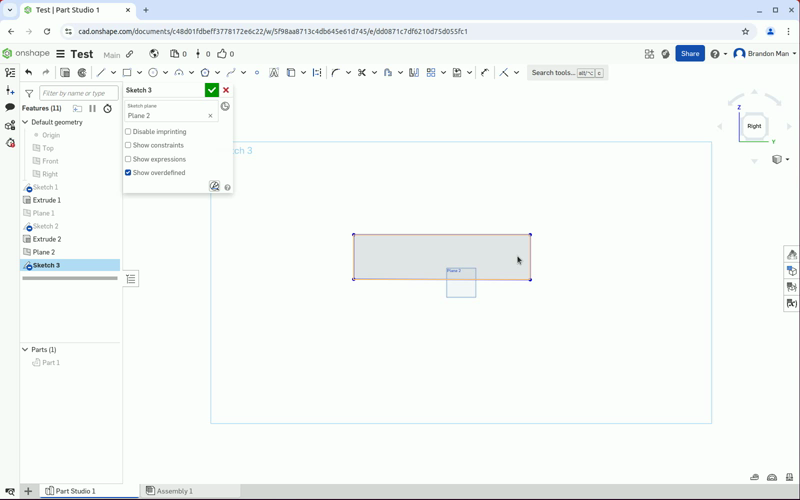
click(517, 255)
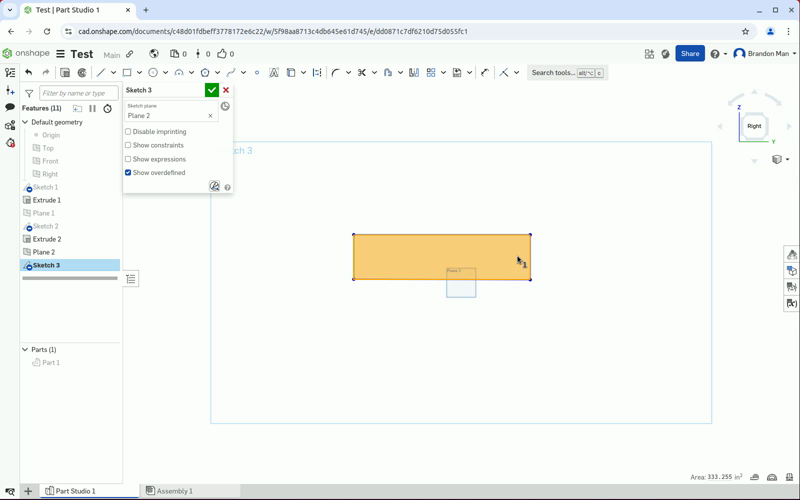
mouse_move(73, 352)
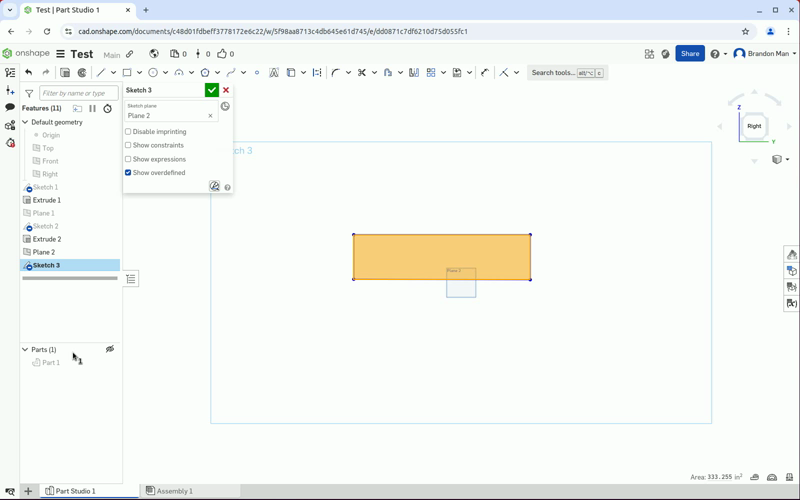
key(shift+y)
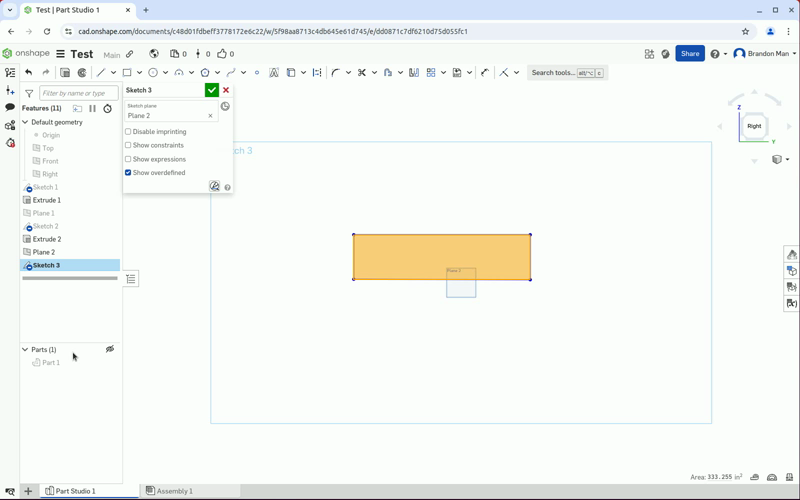
key(shift+e)
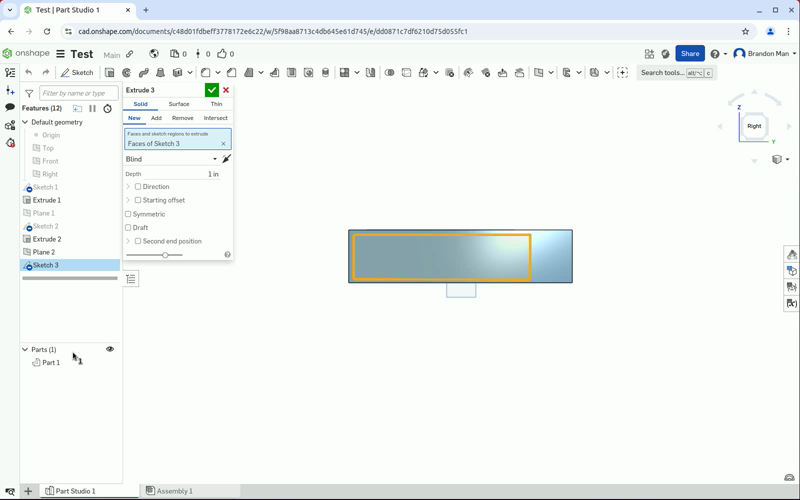
mouse_move(143, 106)
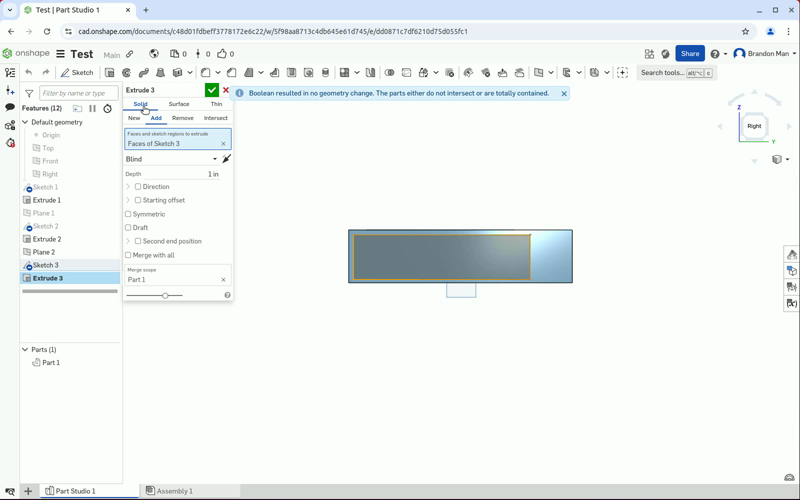
click(143, 106)
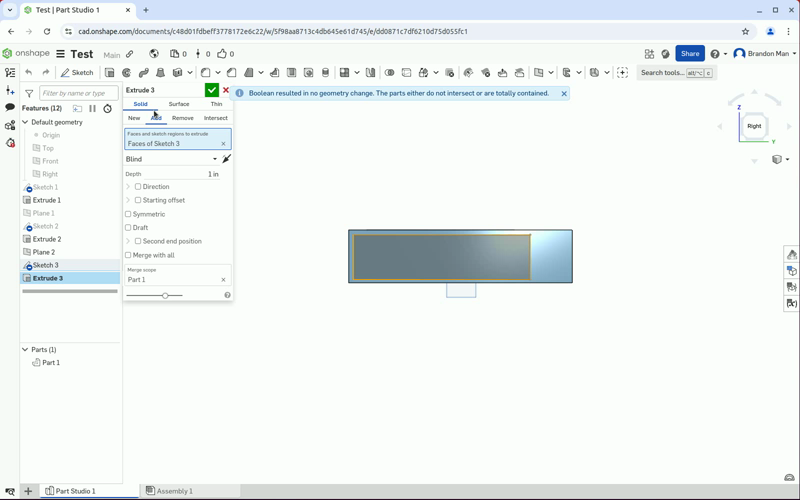
mouse_move(186, 120)
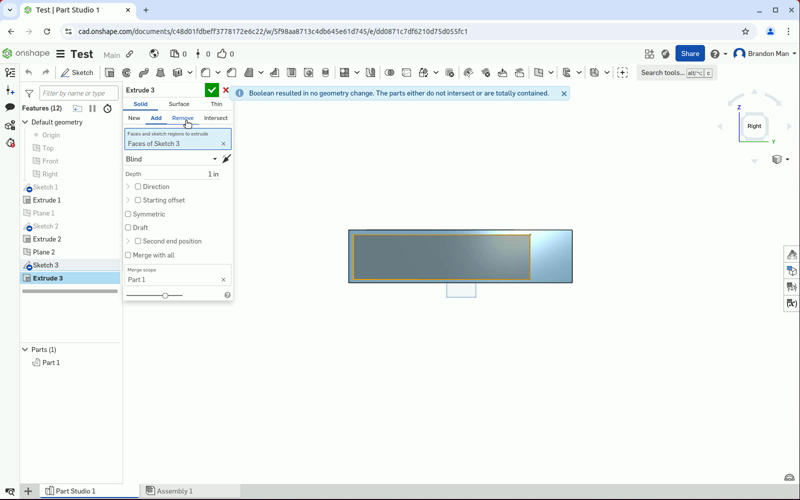
click(186, 120)
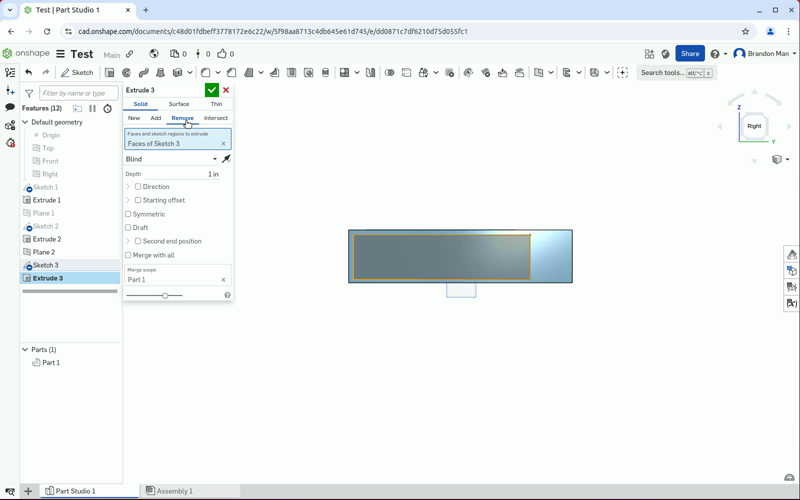
key(tab, 4)
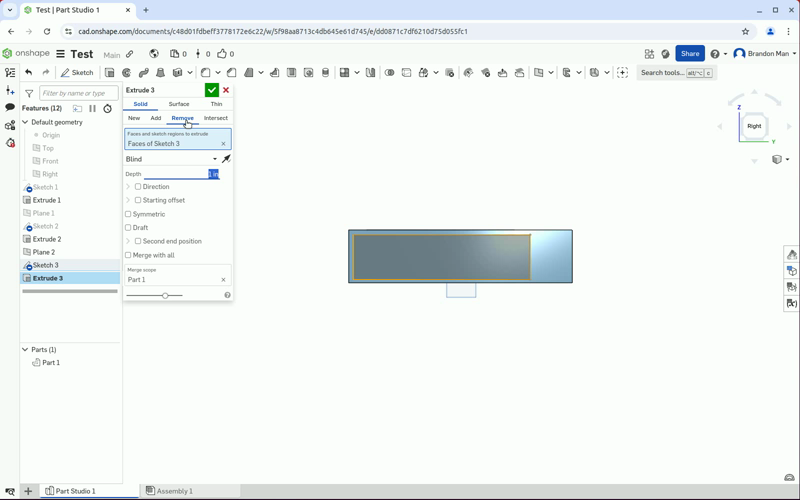
text(30.811)
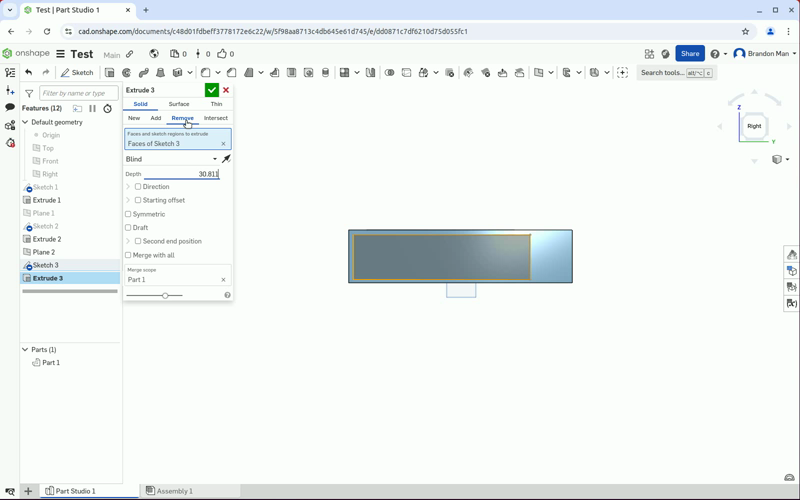
key(tab, 6)
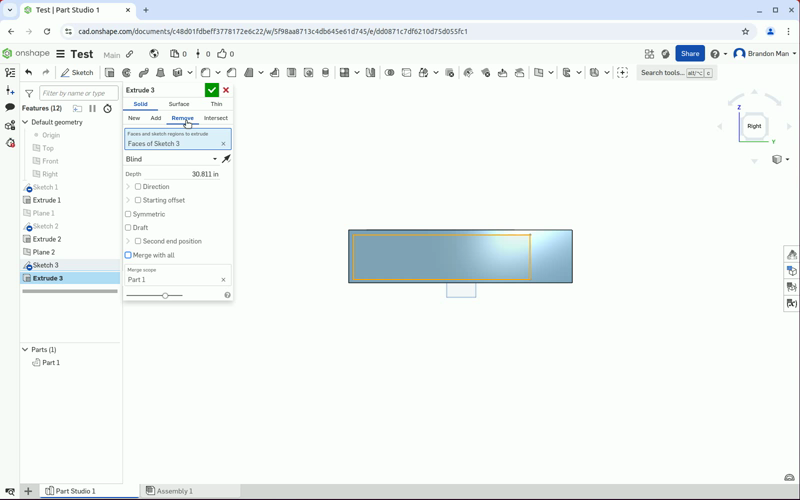
key(space)
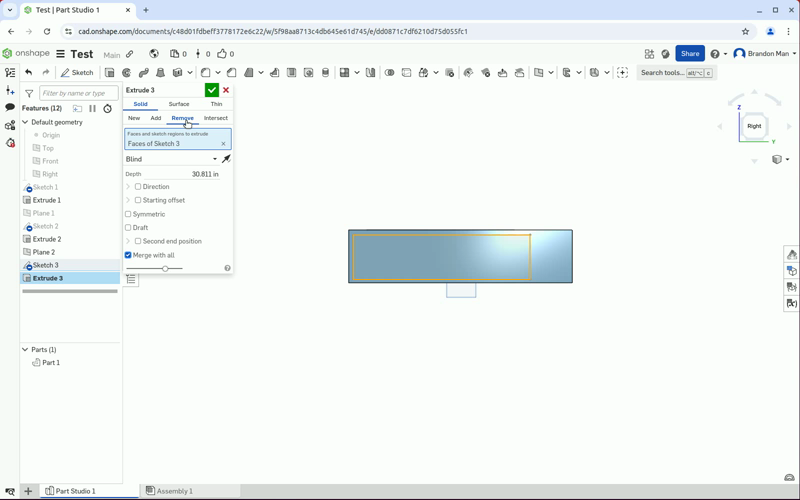
key(enter)
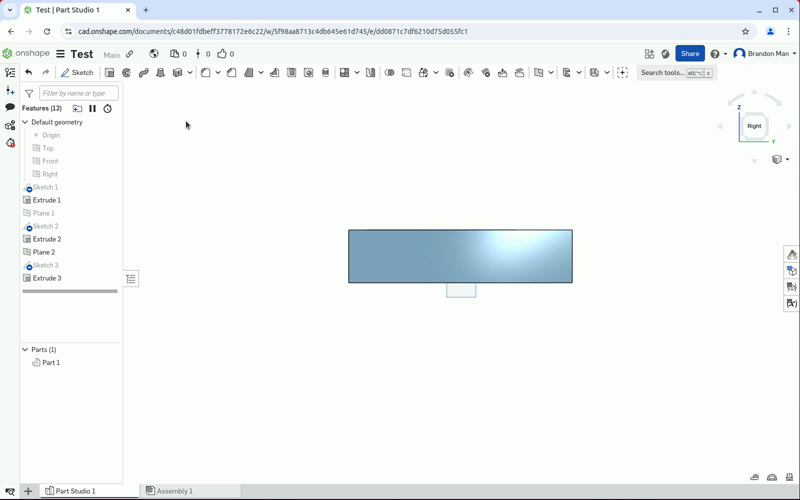
key(shift+h)
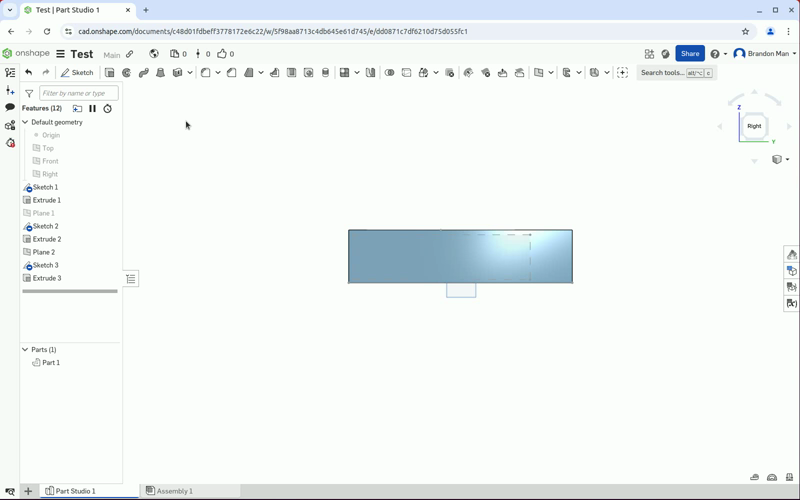
key(shift+h)
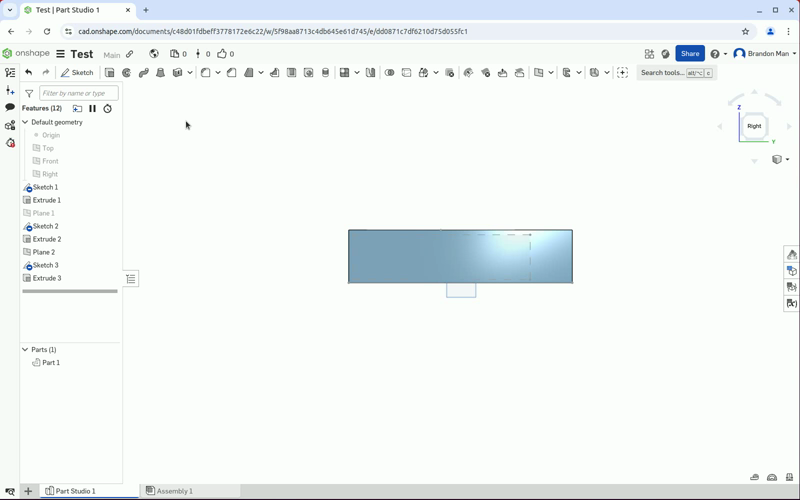
key(shift+7)
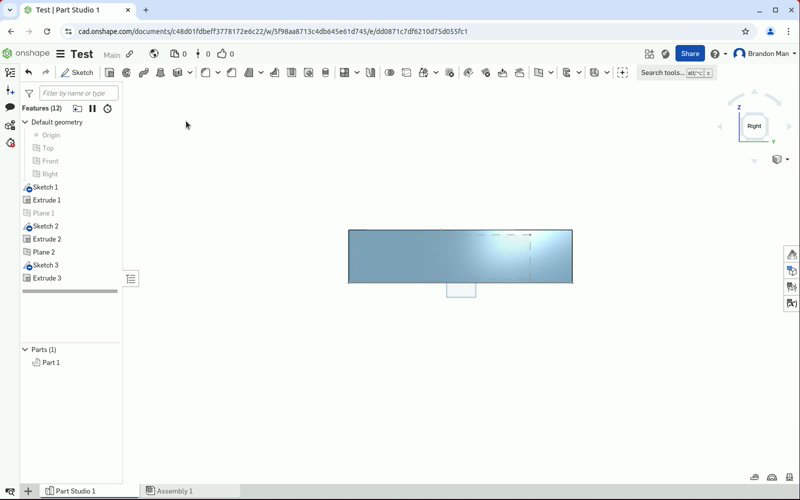
key(right, 2)
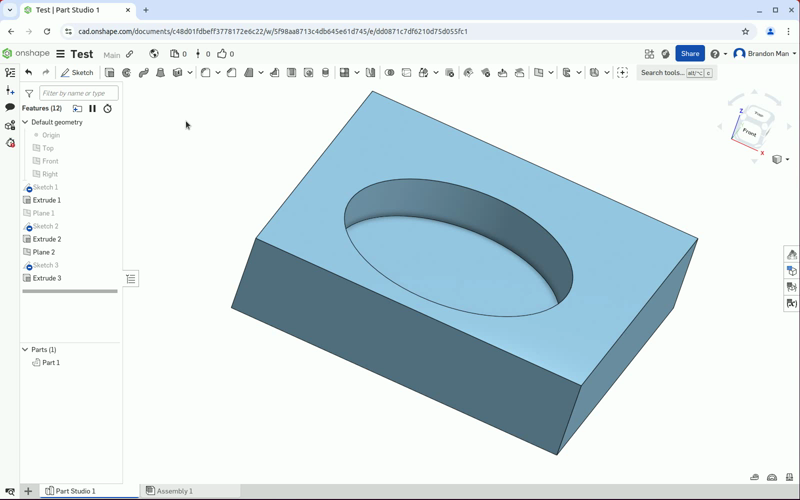
key(down, 2)
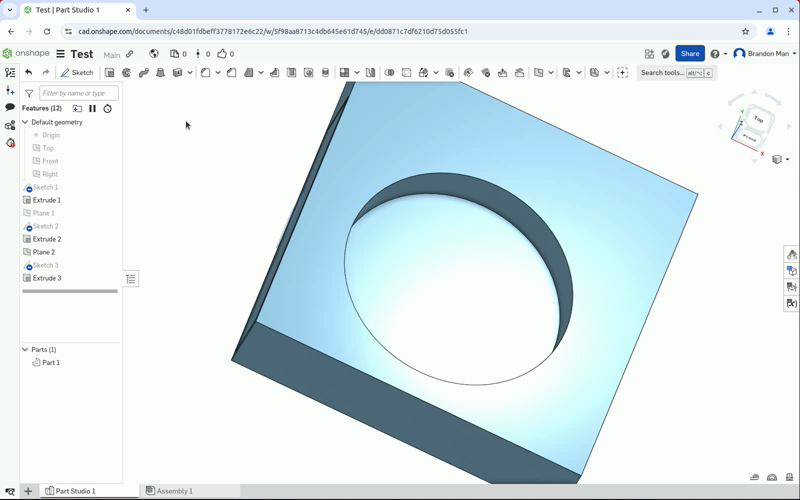
key(up, 2)
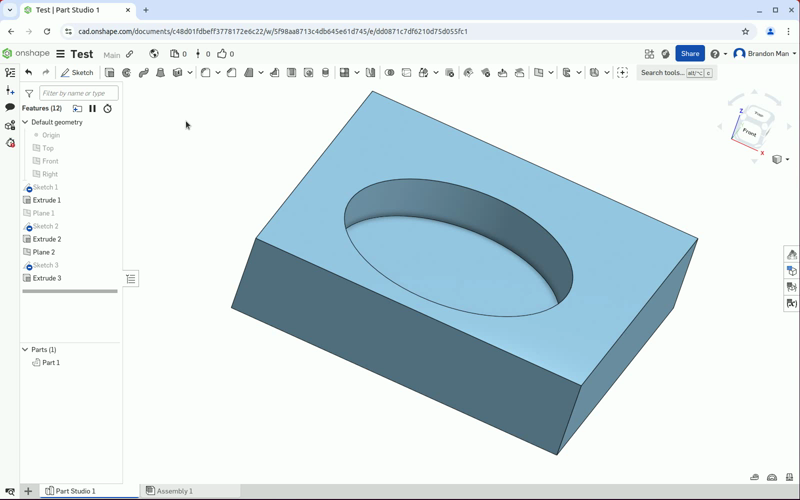
key(left, 2)
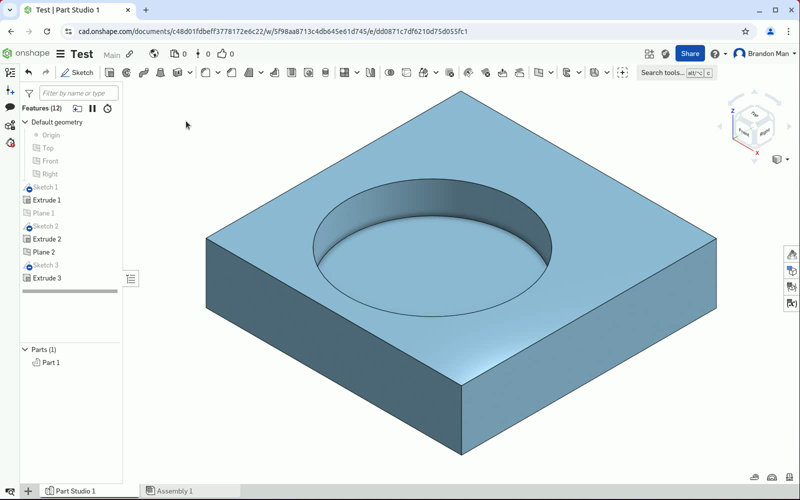
mouse_move(73, 189)
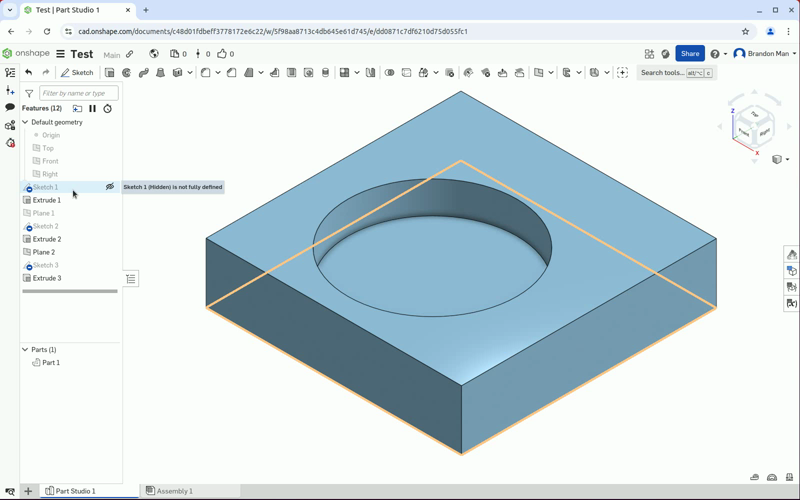
click(73, 189)